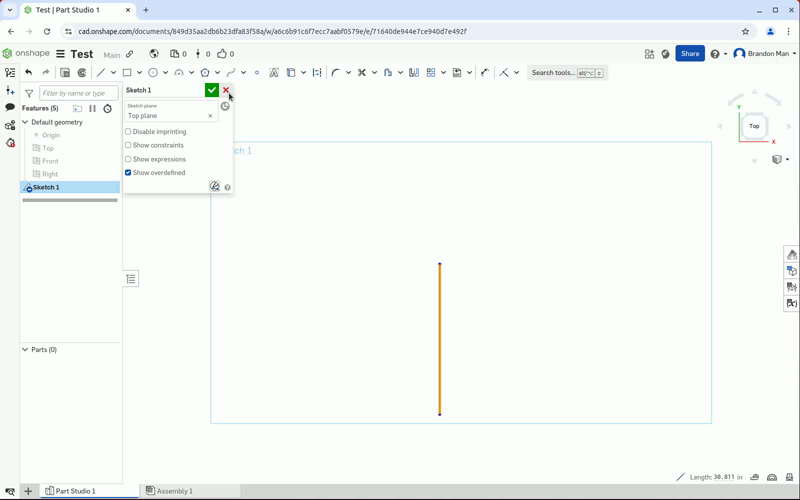
key(shift+h)
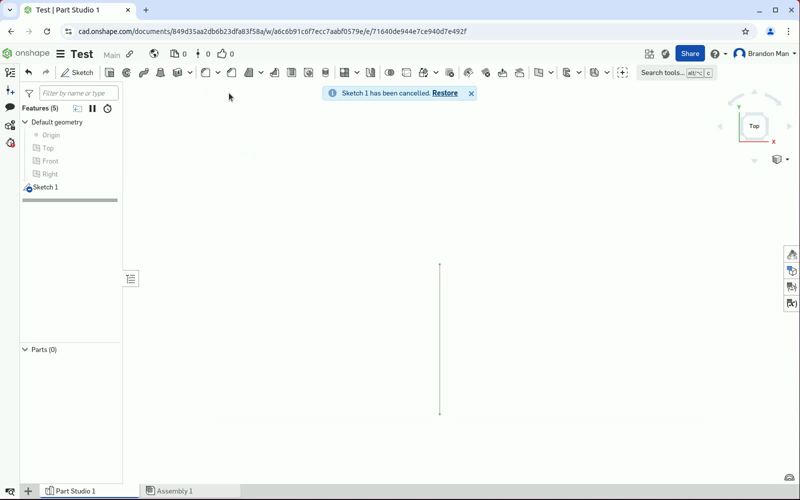
key(shift+s)
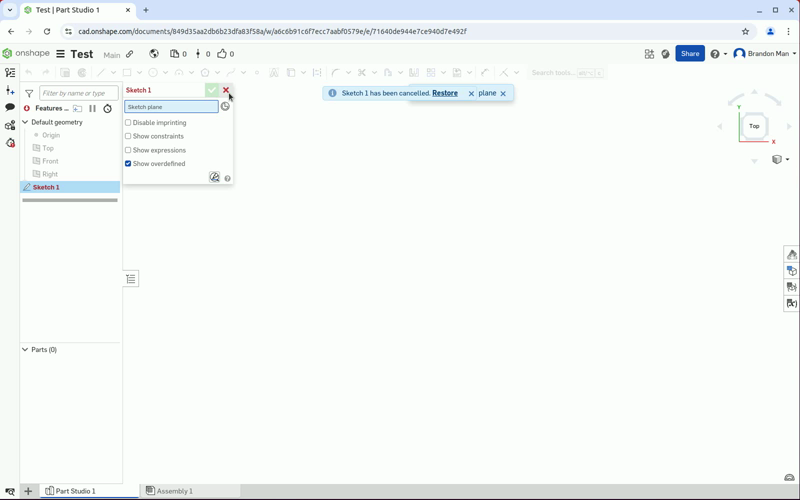
mouse_move(73, 150)
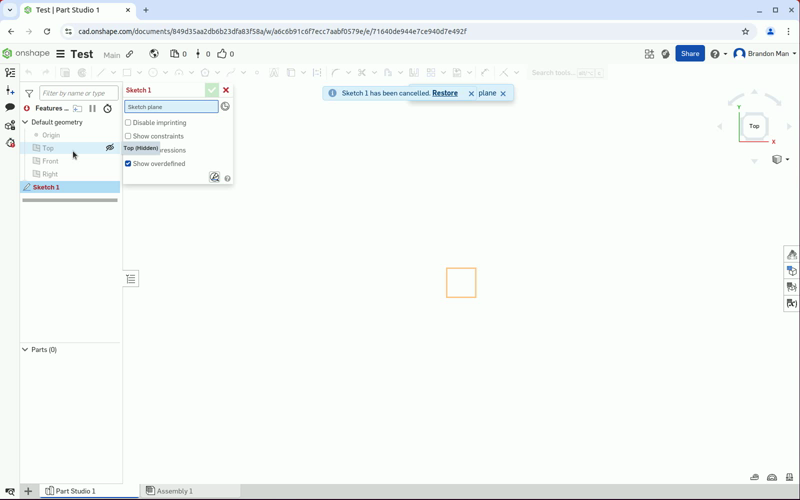
click(73, 150)
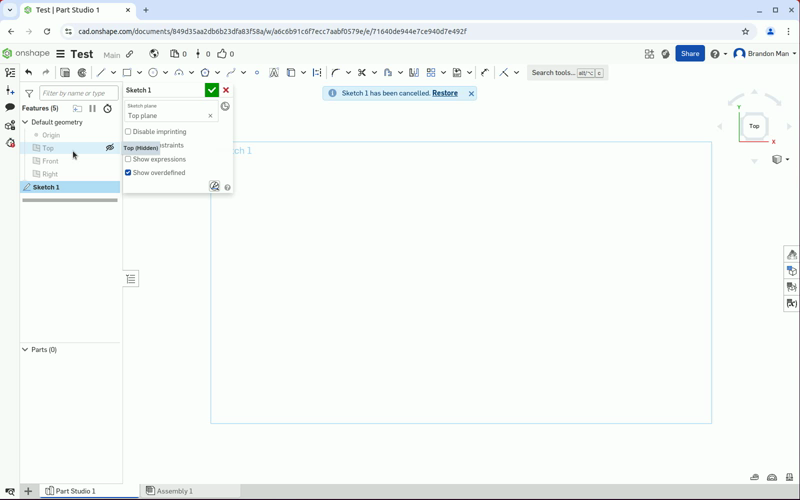
mouse_move(73, 352)
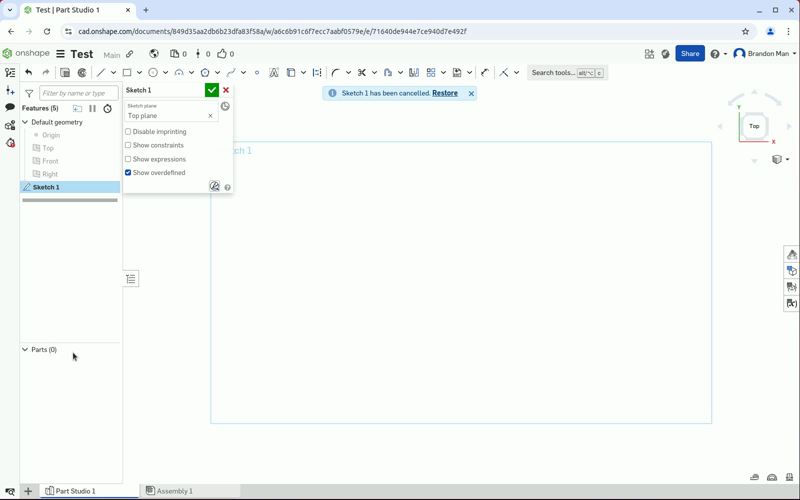
key(y)
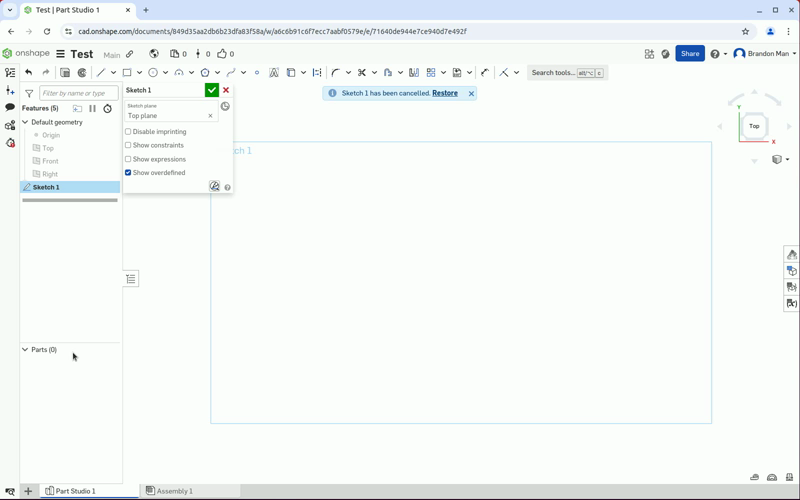
key(l)
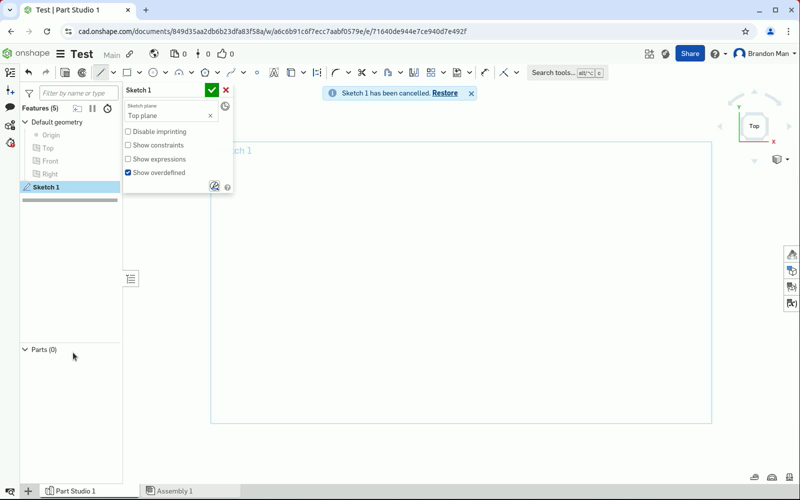
key_down(shift)
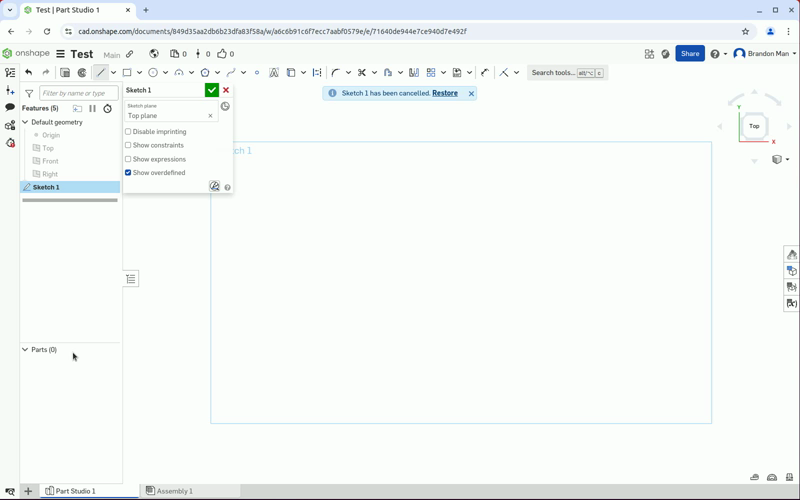
mouse_move(348, 304)
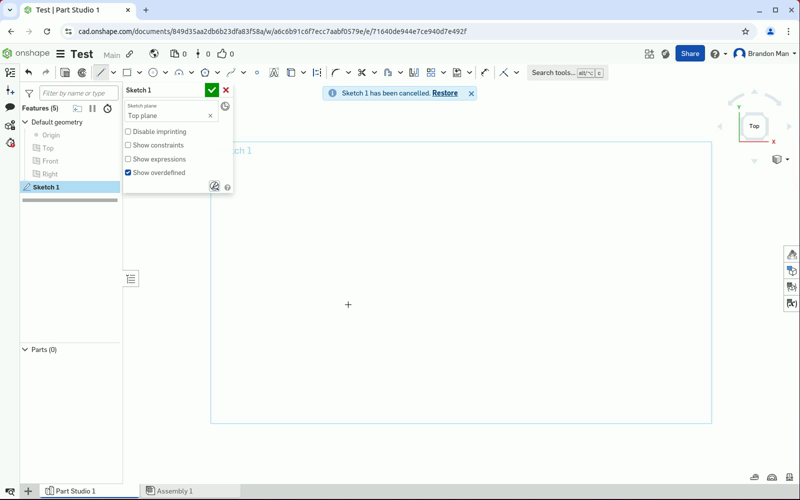
click(348, 304)
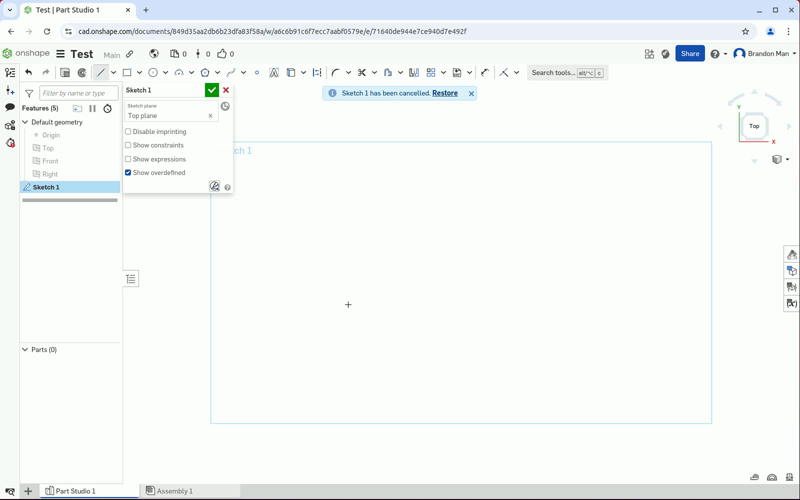
key_up(shift)
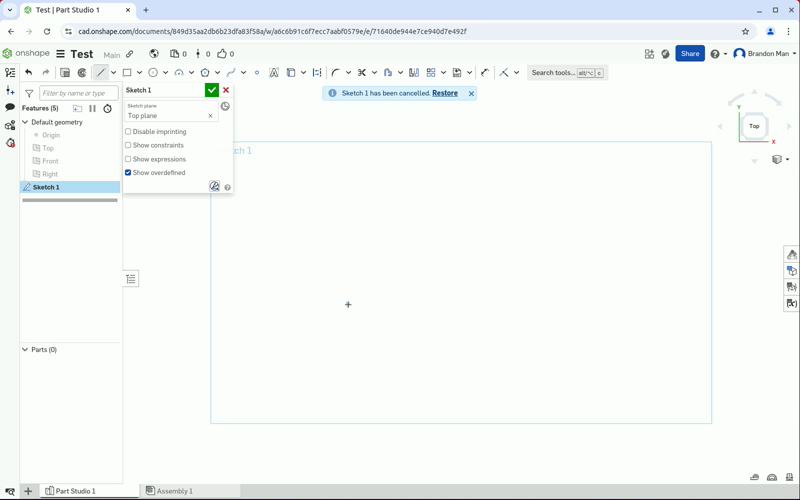
key_down(shift)
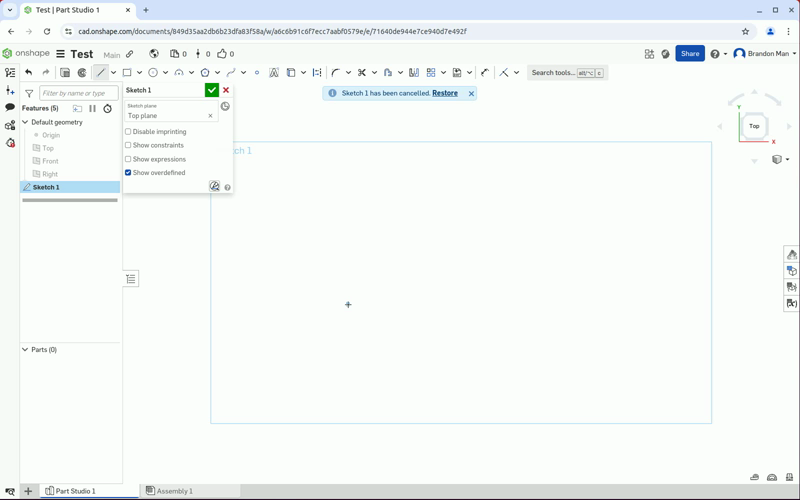
mouse_move(378, 304)
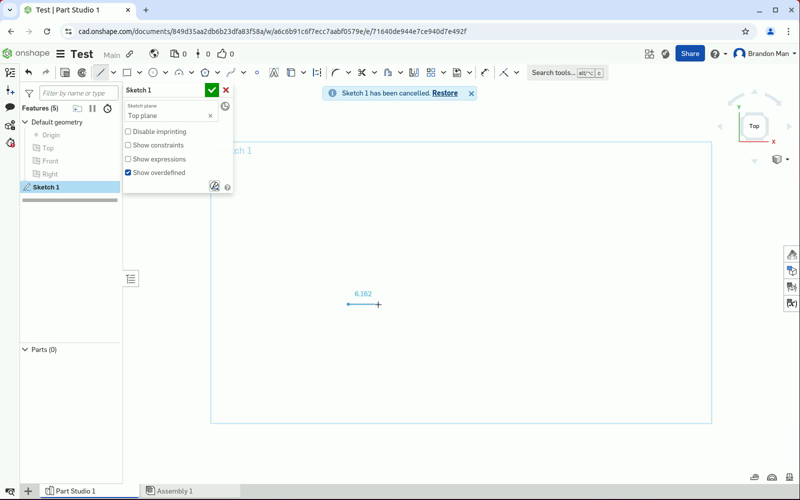
mouse_move(398, 304)
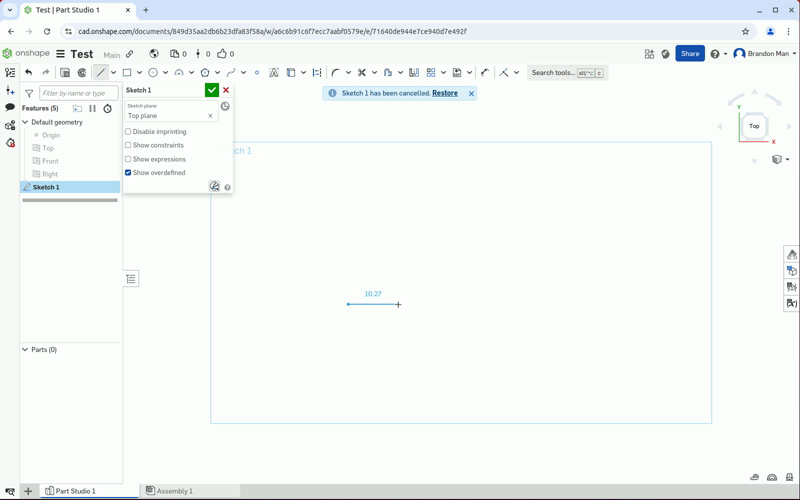
click(398, 304)
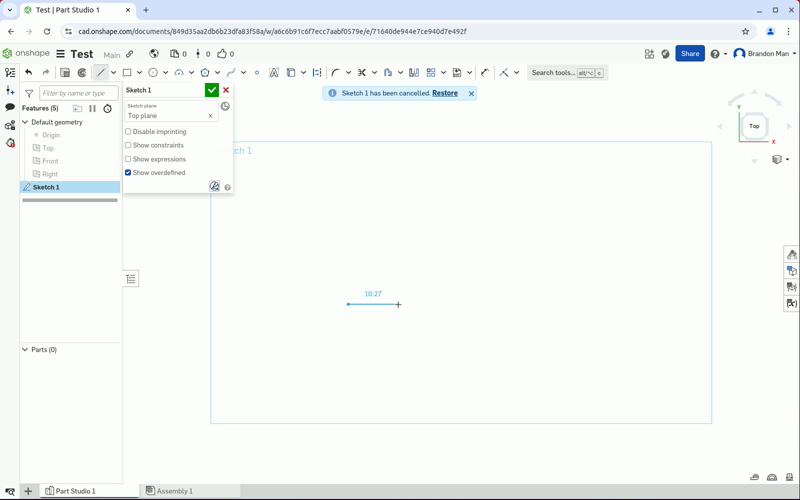
key_up(shift)
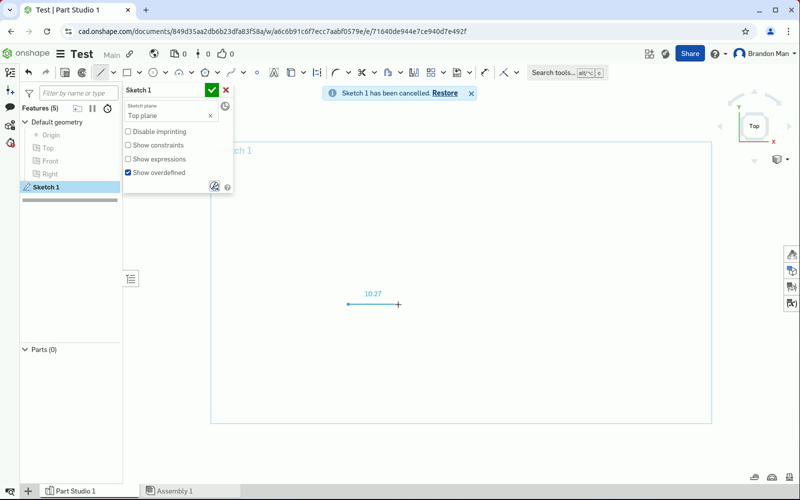
key_down(shift)
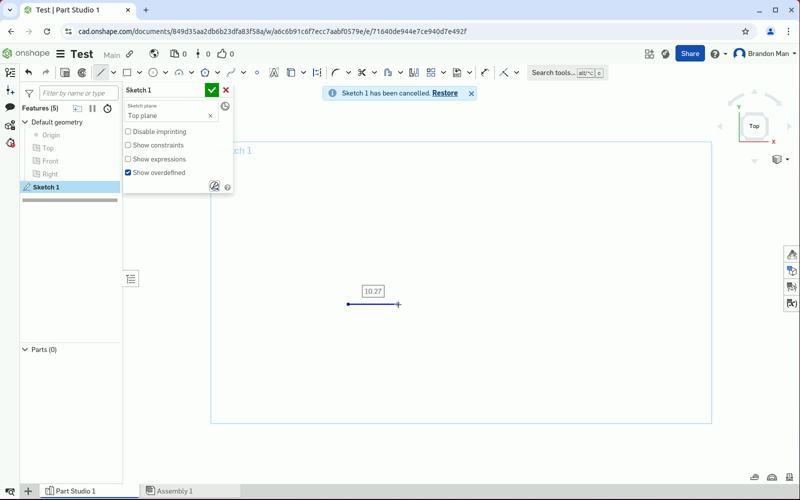
mouse_move(428, 304)
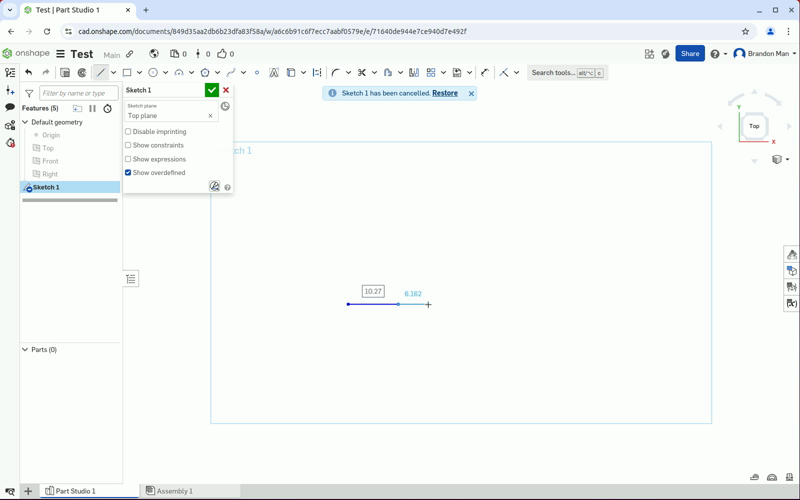
mouse_move(398, 254)
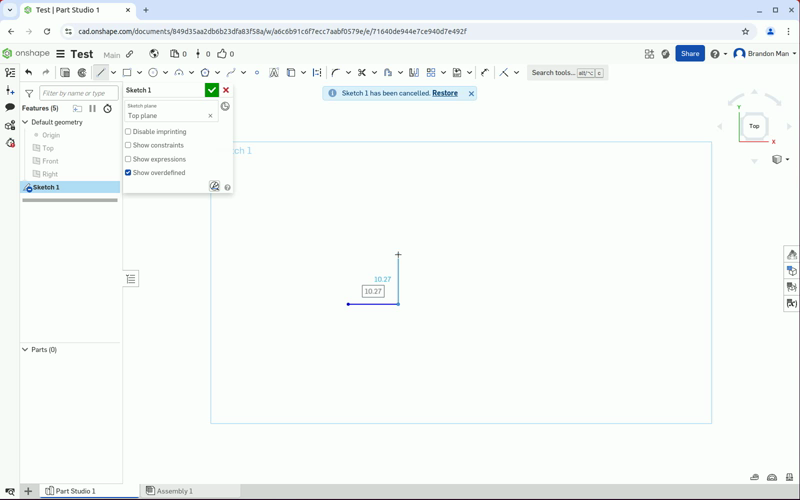
click(398, 254)
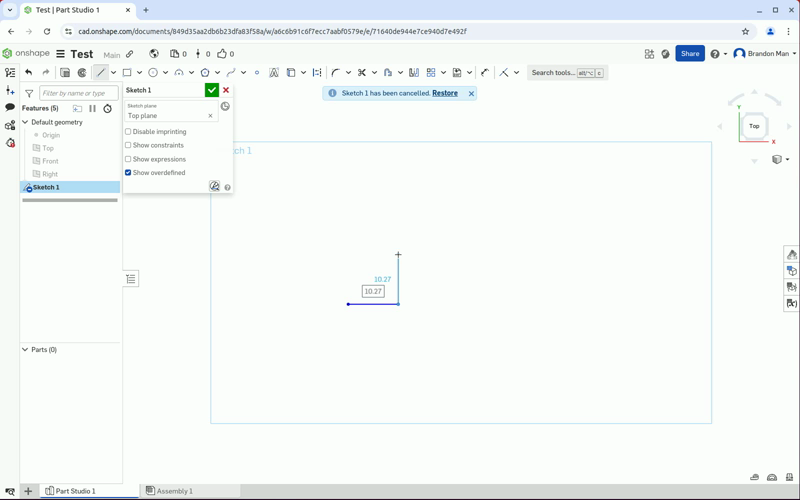
key_up(shift)
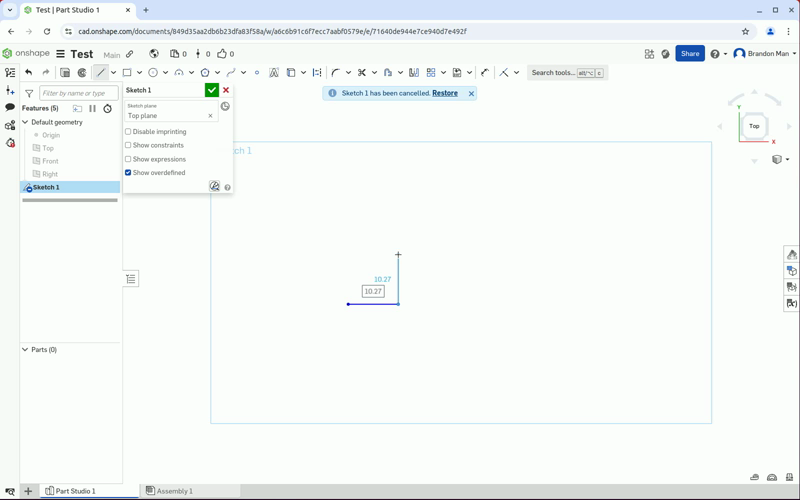
key_down(shift)
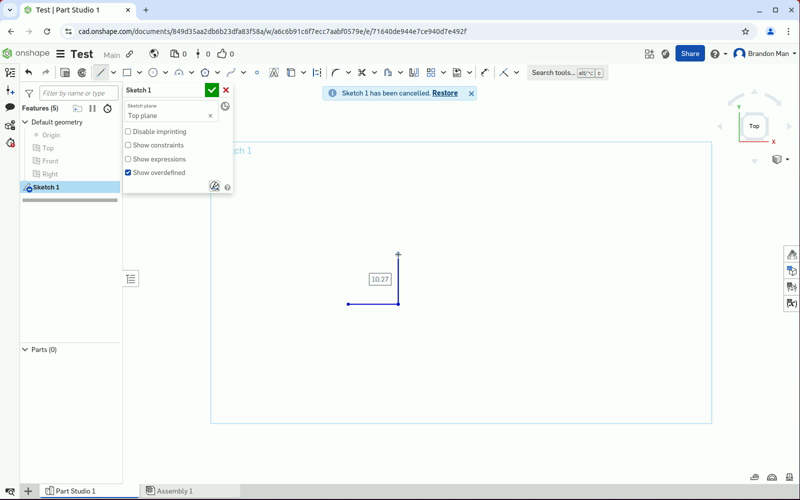
mouse_move(428, 254)
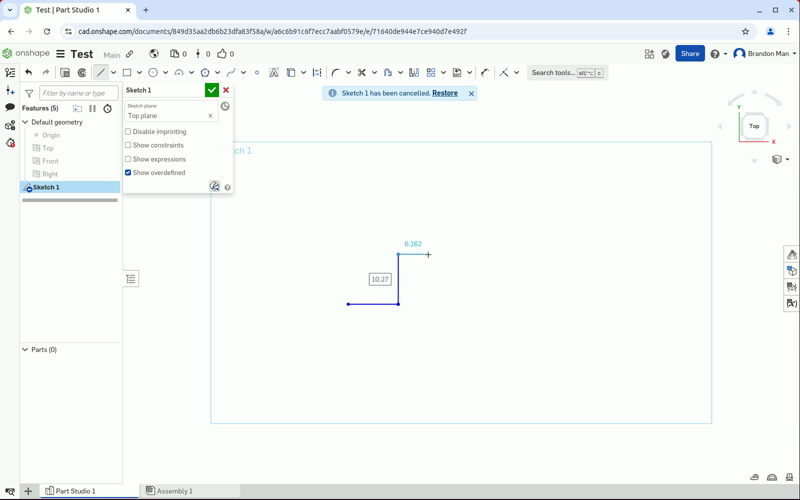
mouse_move(348, 254)
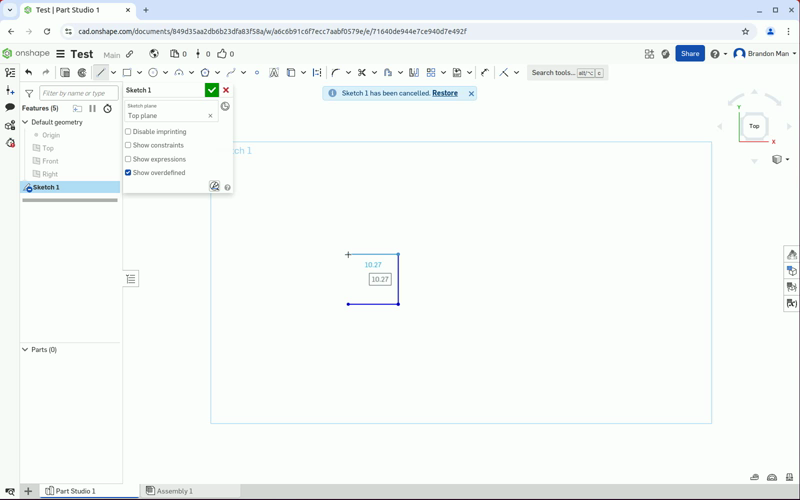
click(348, 254)
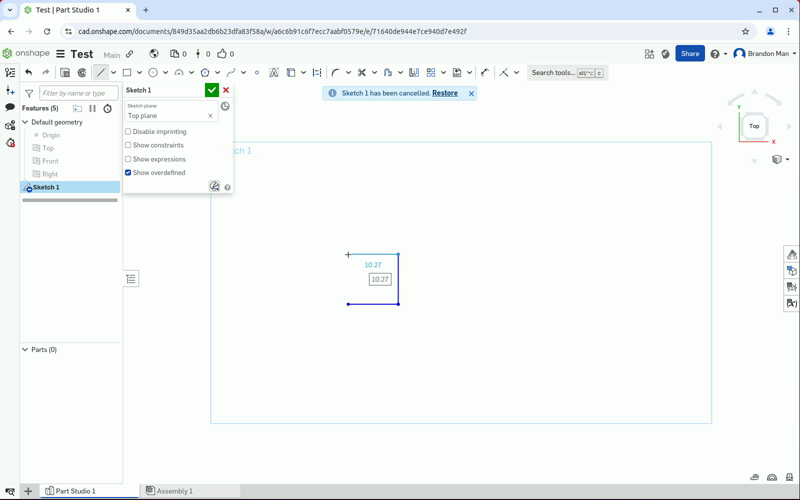
key_up(shift)
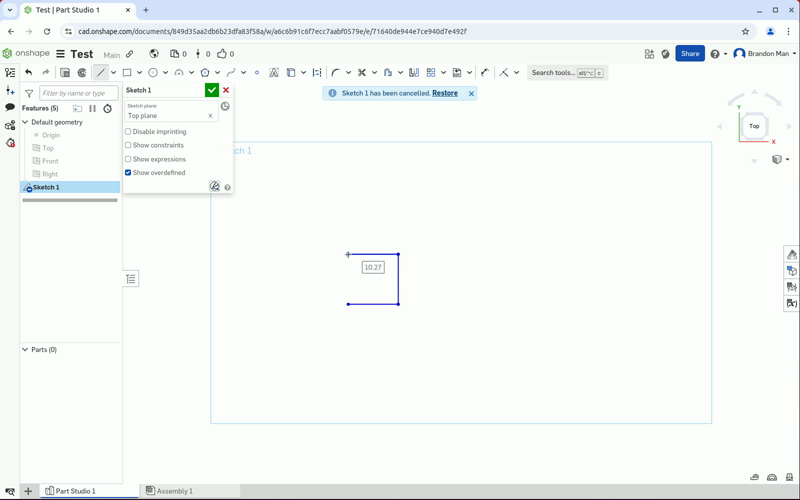
mouse_move(378, 254)
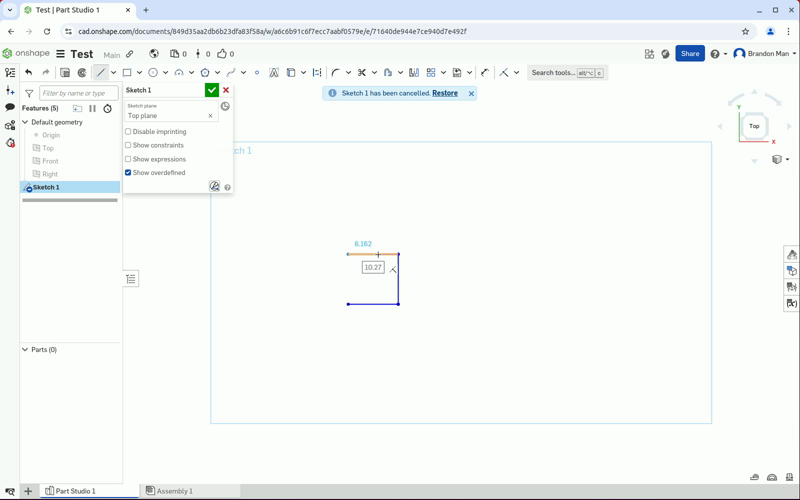
key_down(shift)
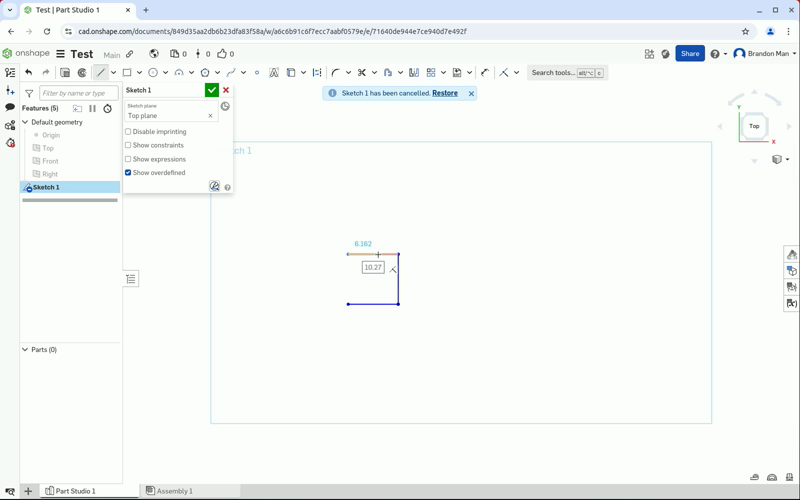
mouse_move(348, 304)
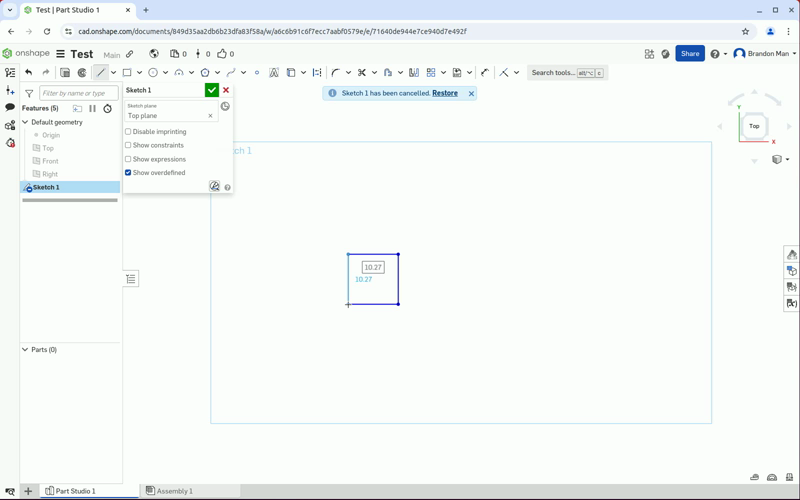
key_up(shift)
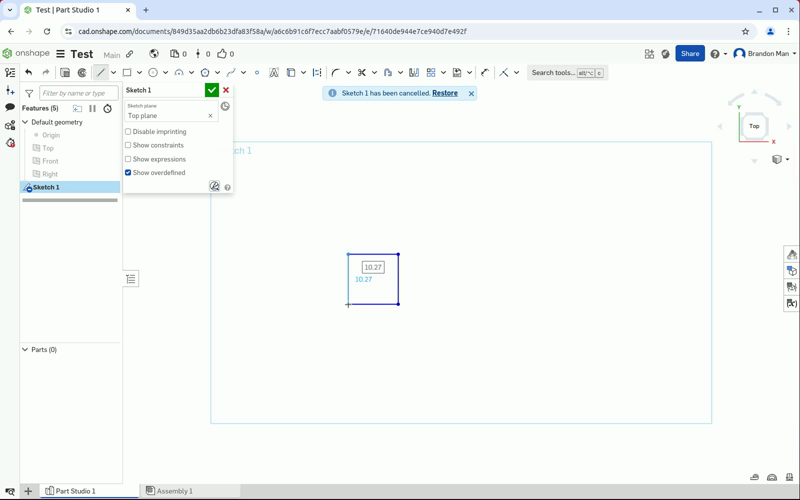
click(348, 304)
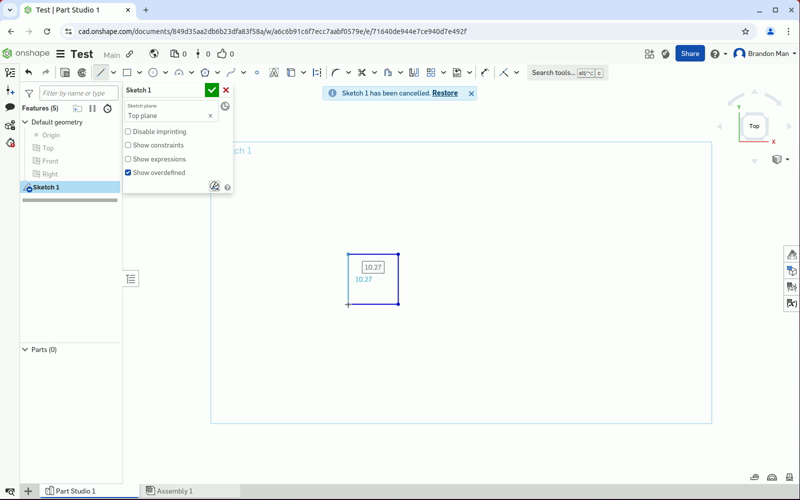
key(esc)
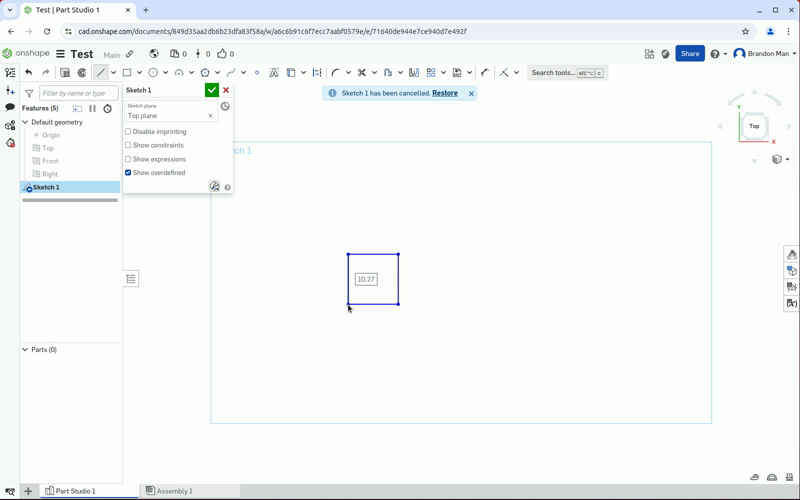
mouse_move(366, 299)
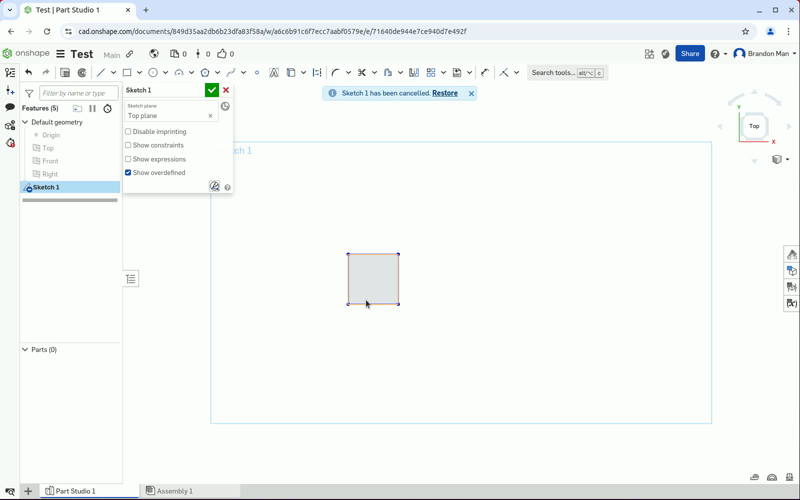
click(366, 299)
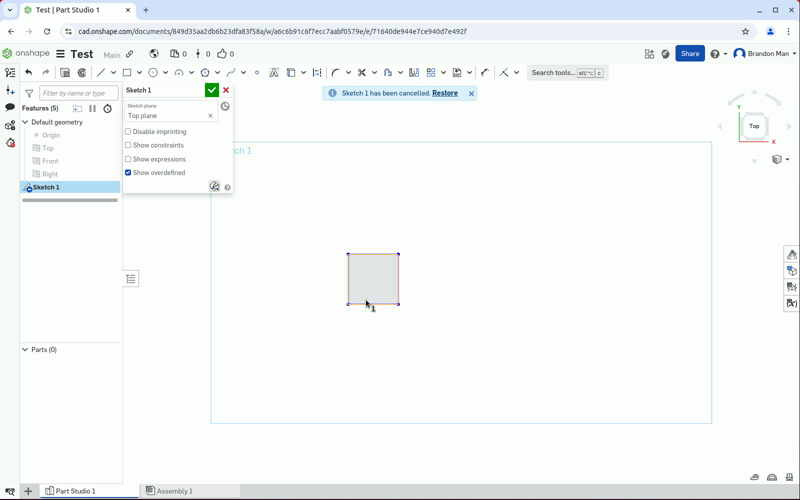
mouse_move(73, 352)
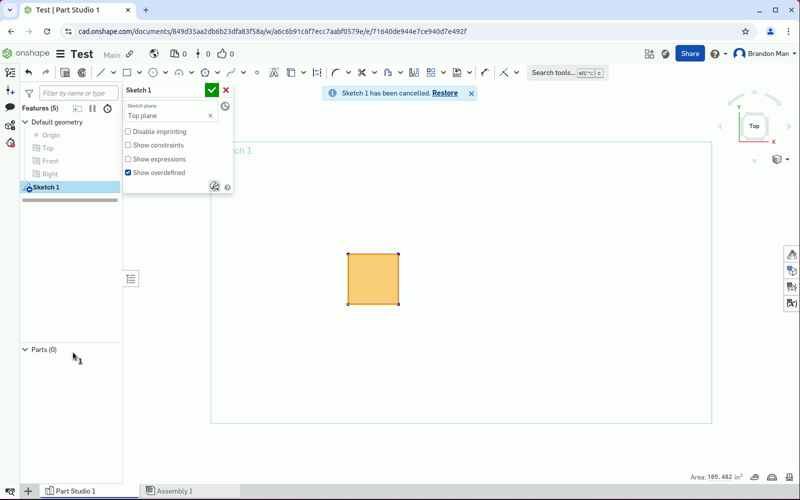
key(shift+y)
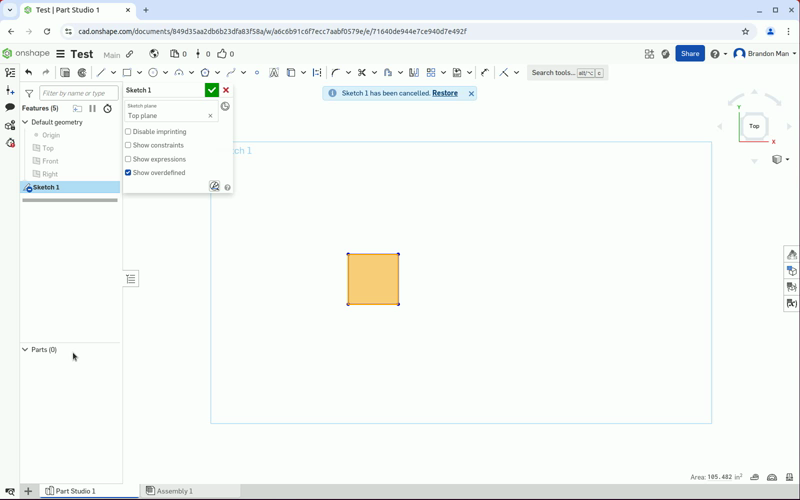
key(shift+e)
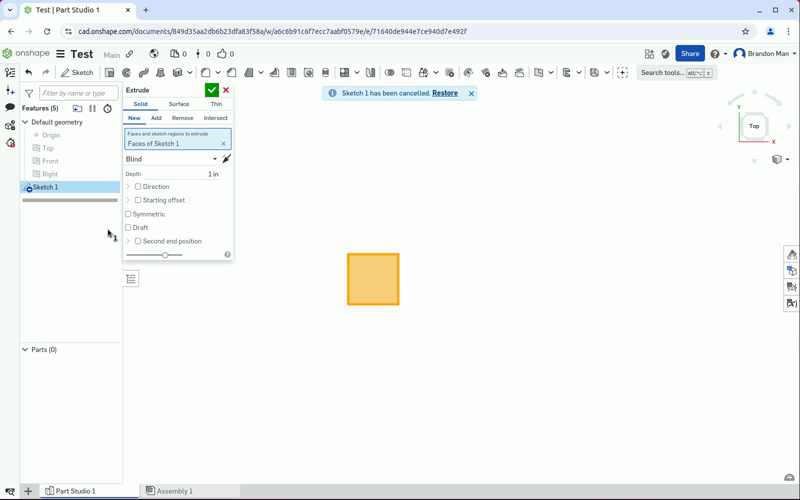
mouse_move(143, 106)
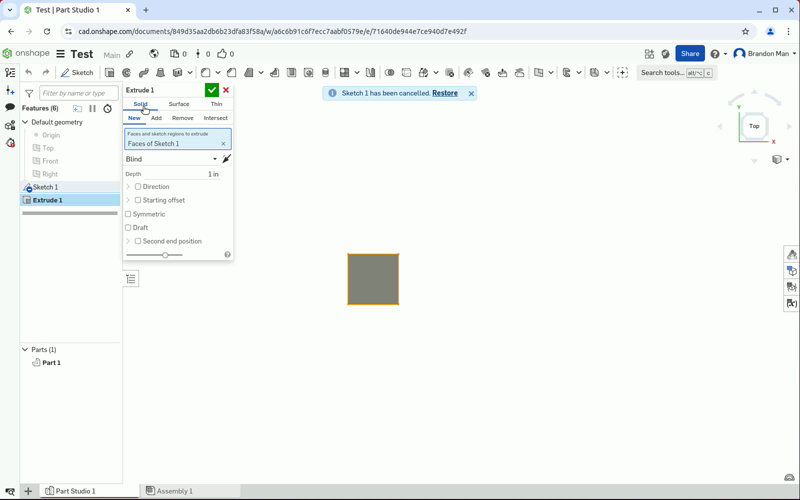
click(143, 106)
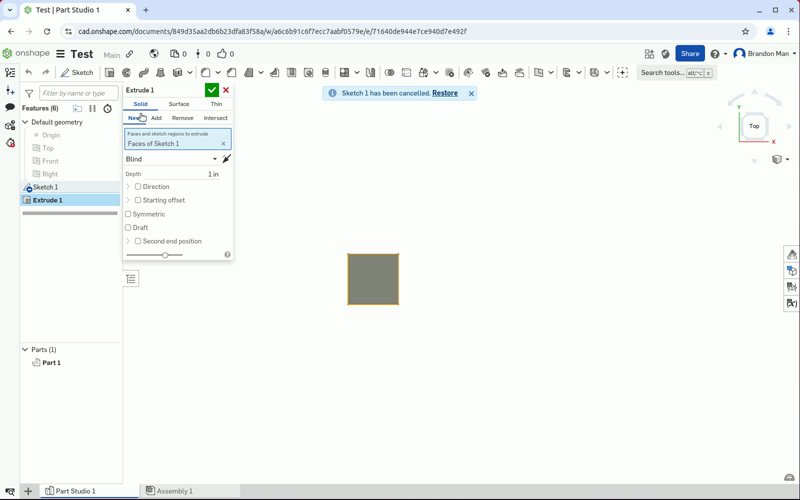
mouse_move(137, 120)
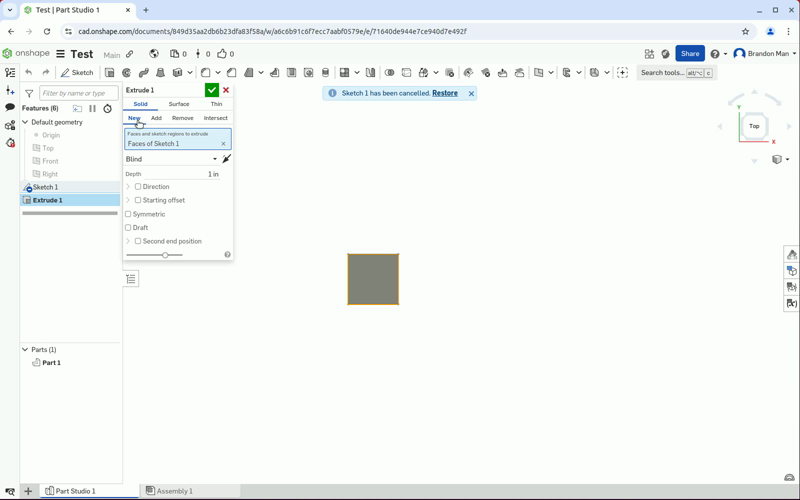
click(137, 120)
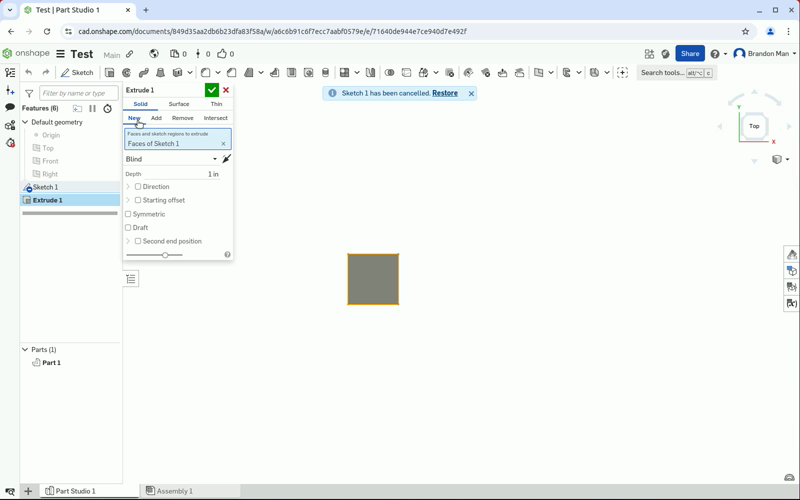
key(tab, 4)
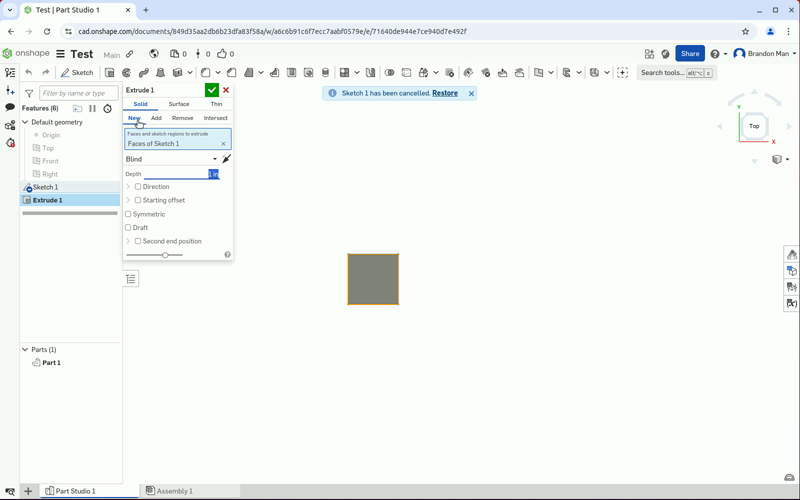
text(0.481)
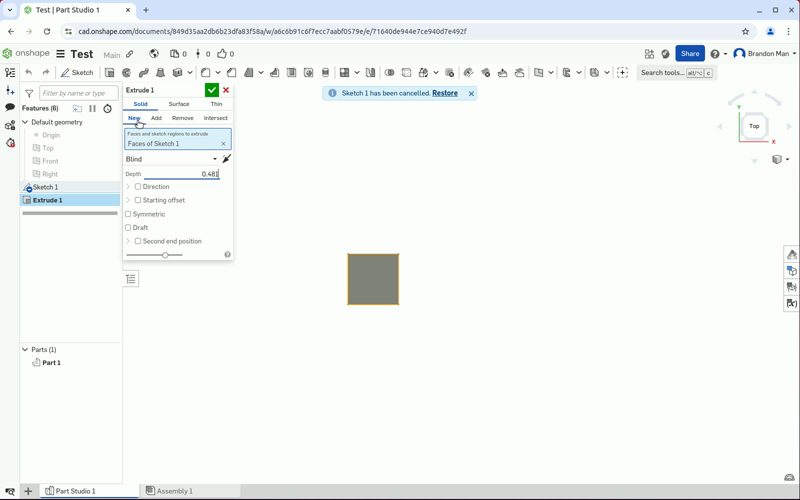
key(enter)
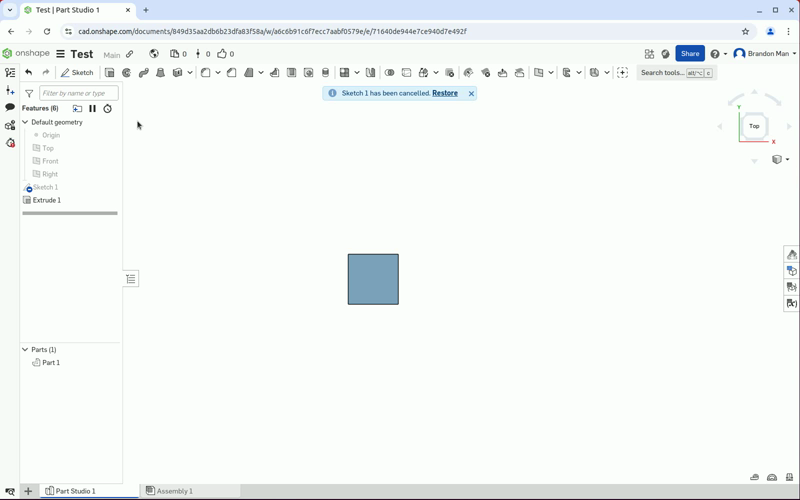
key(shift+h)
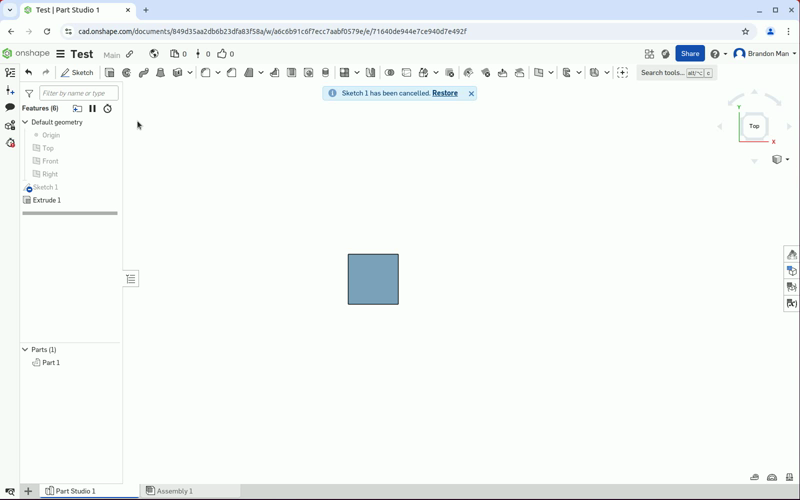
key(shift+h)
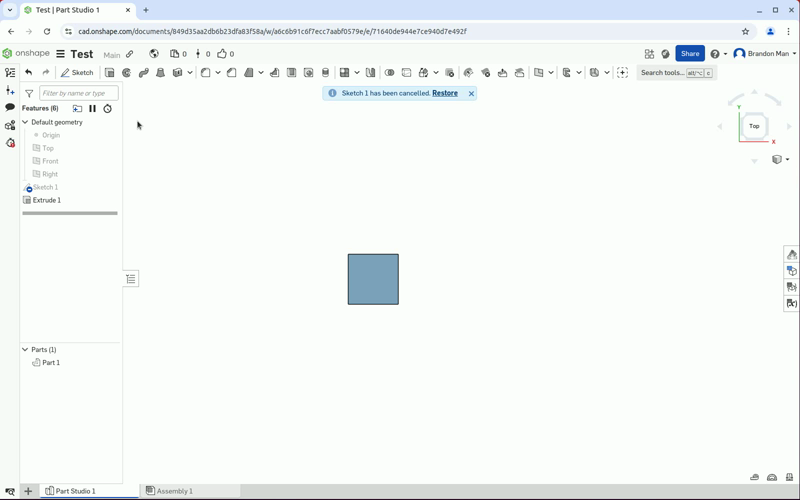
mouse_move(73, 189)
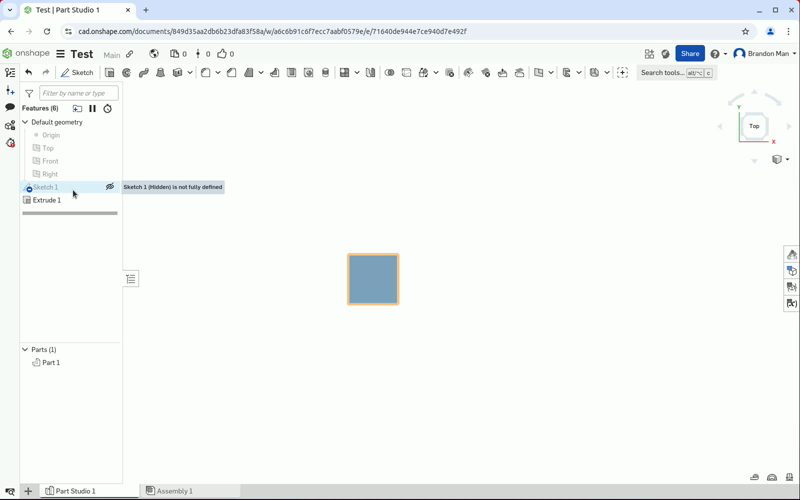
click(73, 189)
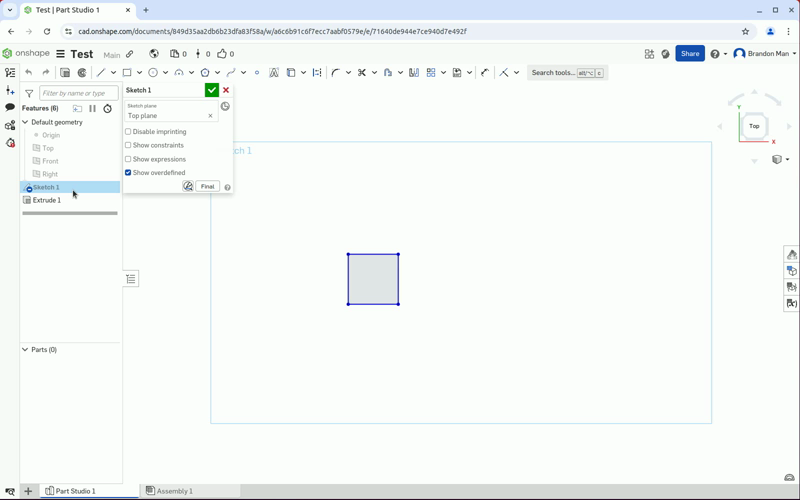
mouse_move(229, 92)
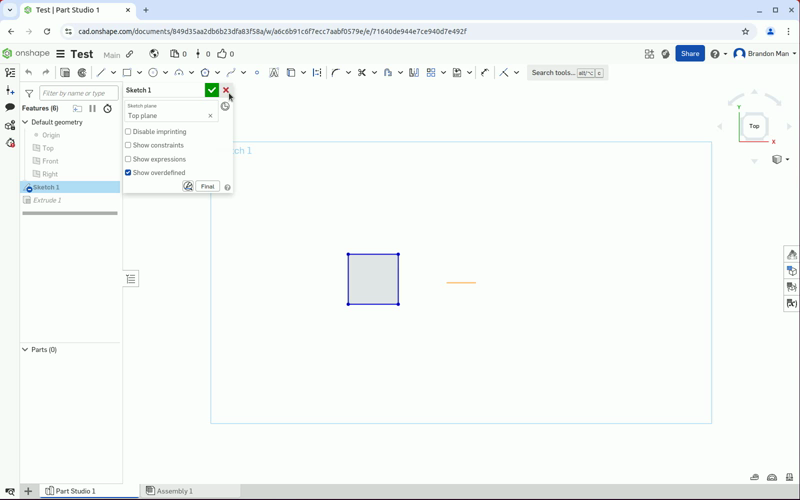
click(229, 92)
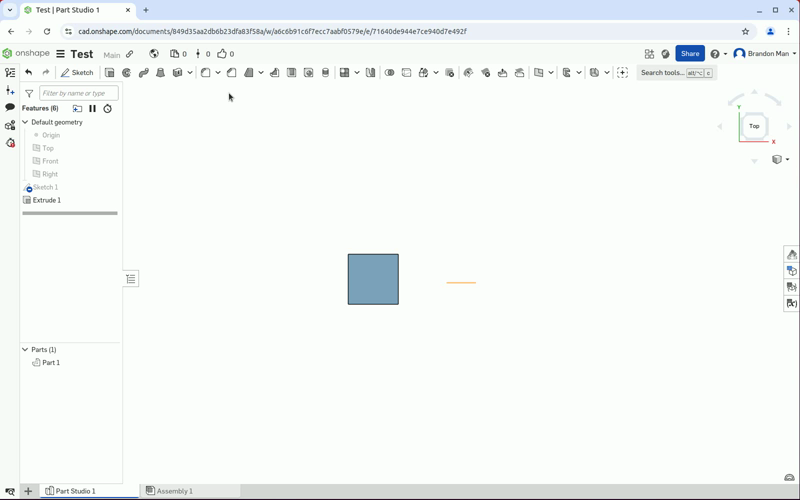
mouse_move(541, 75)
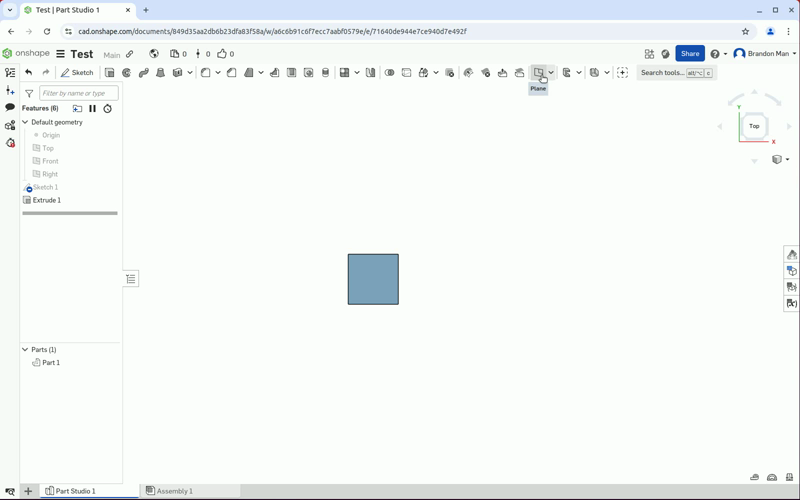
click(541, 75)
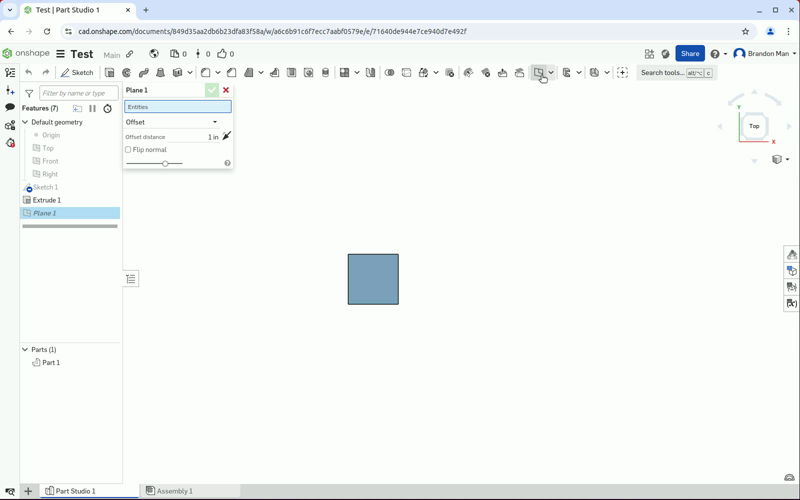
mouse_move(73, 150)
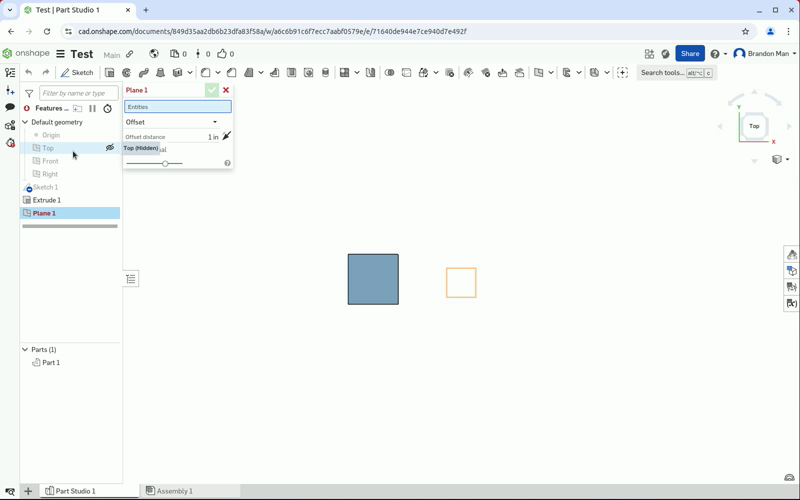
click(73, 150)
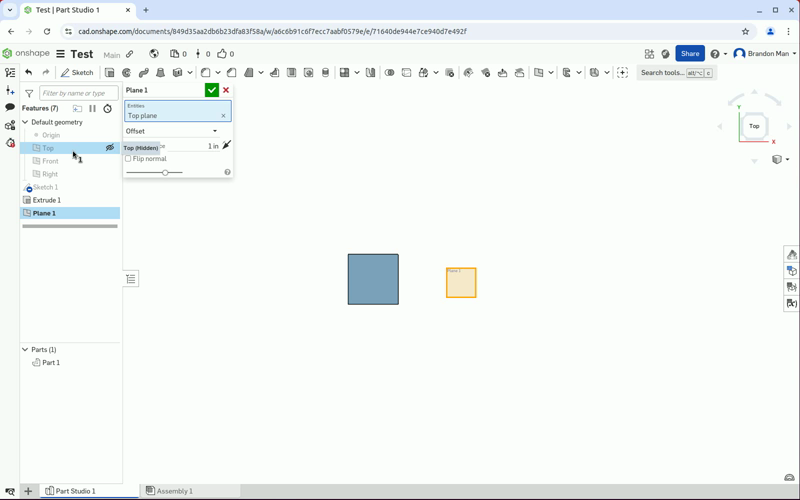
key(tab, 2)
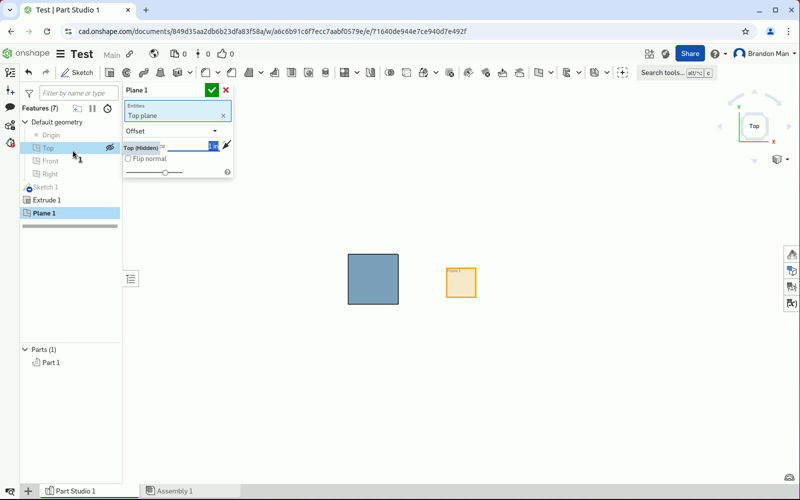
text(0.493)
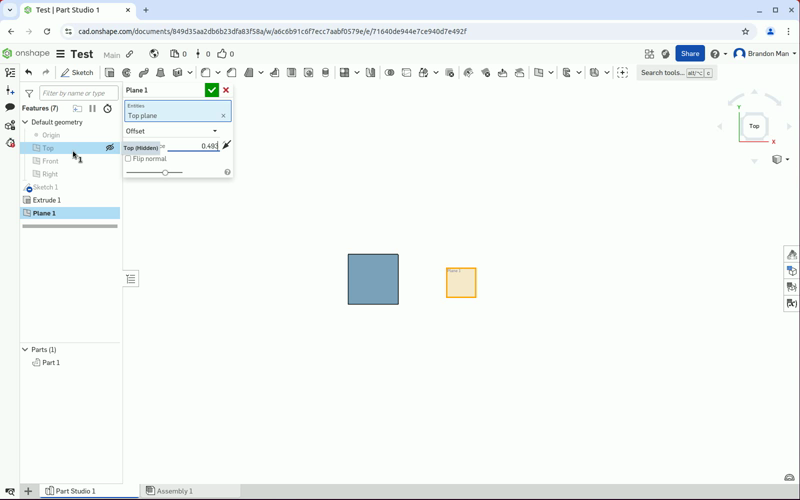
key(enter, 2)
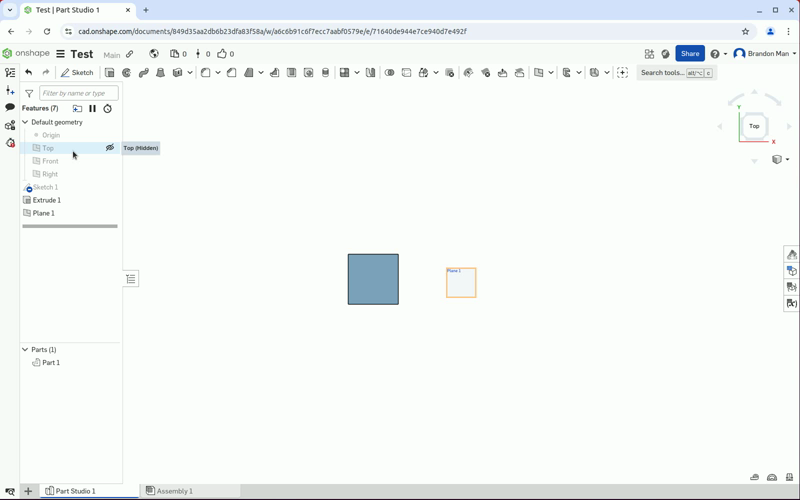
key(shift+s)
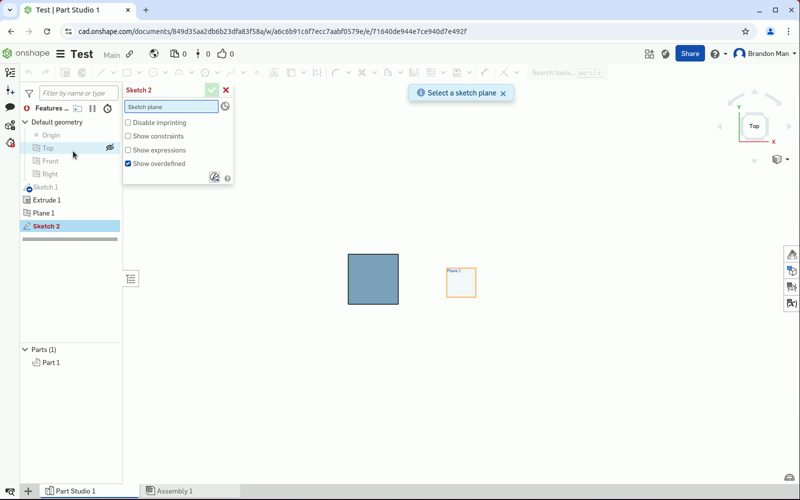
mouse_move(73, 215)
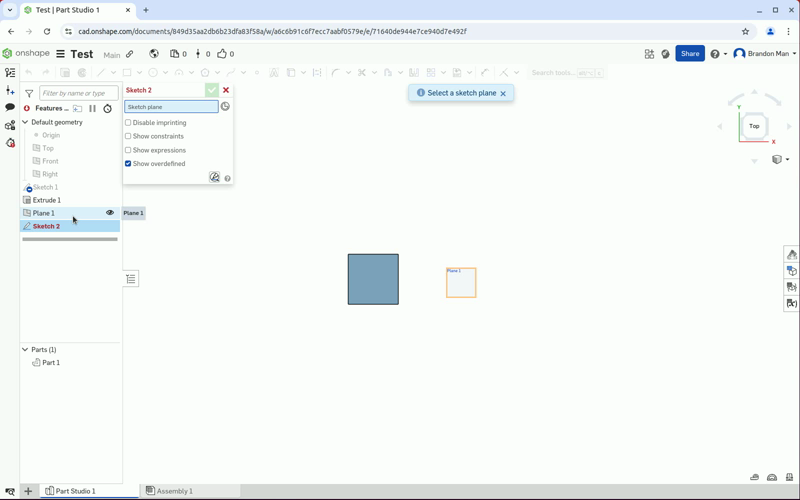
click(73, 215)
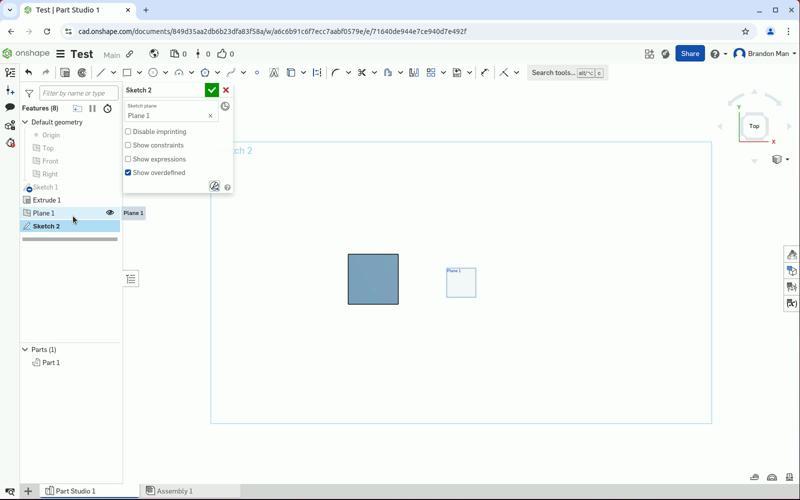
mouse_move(73, 352)
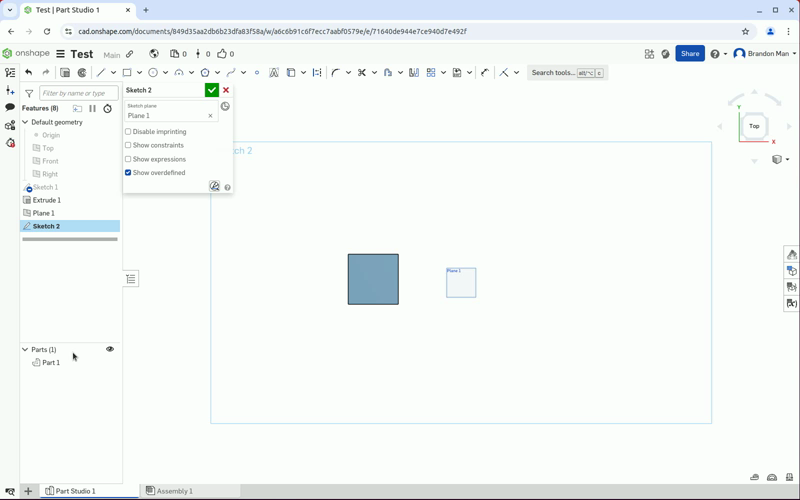
key(y)
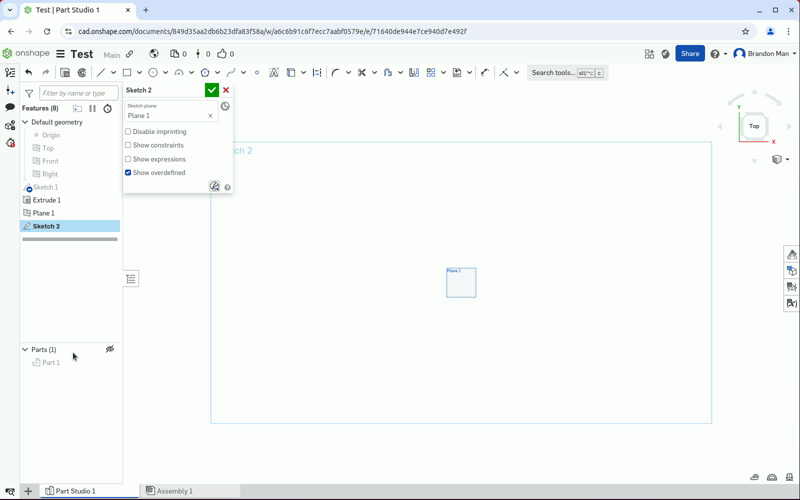
key(l)
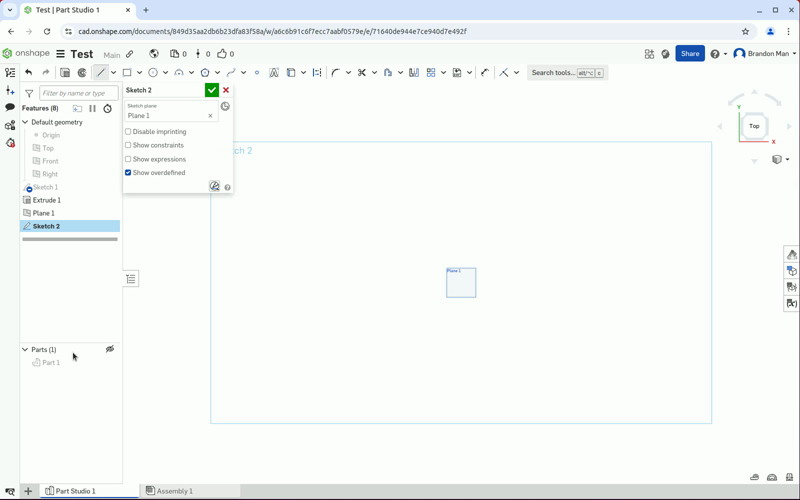
key_down(shift)
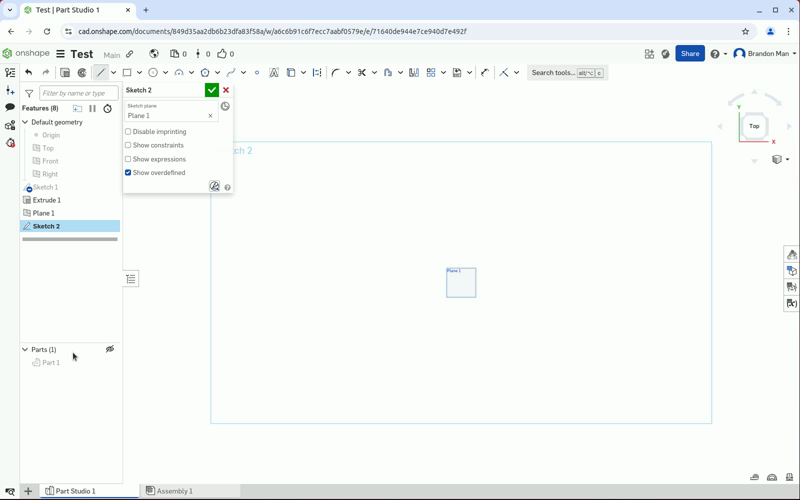
mouse_move(371, 304)
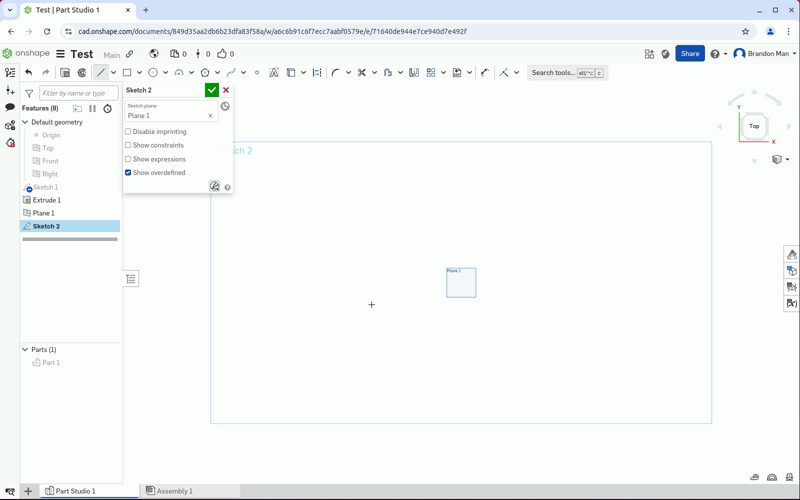
click(371, 304)
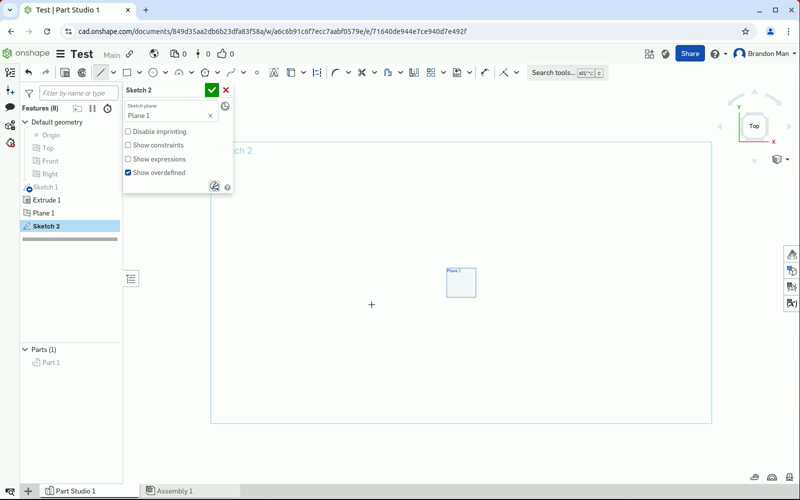
key_up(shift)
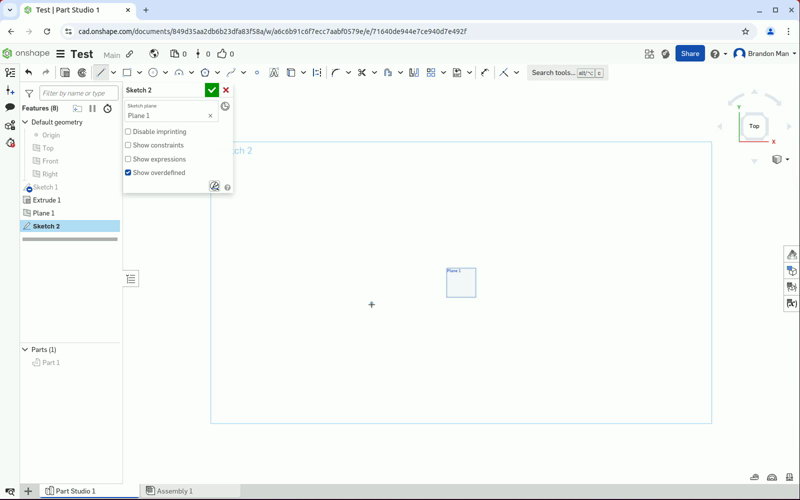
key_down(shift)
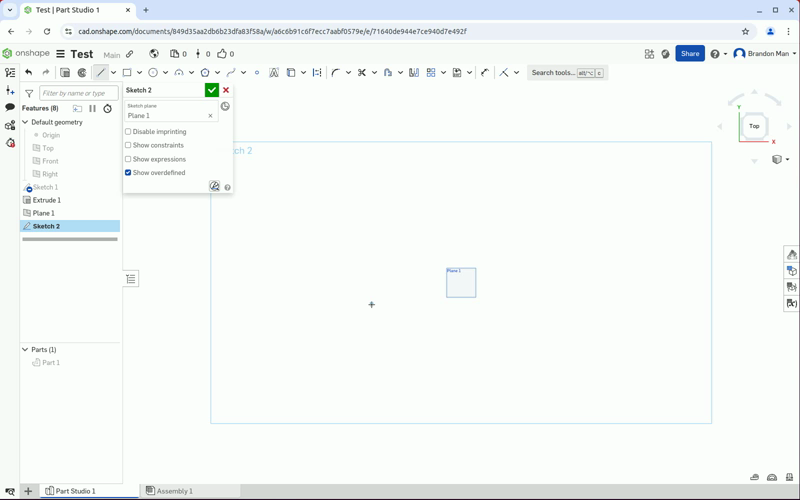
mouse_move(401, 304)
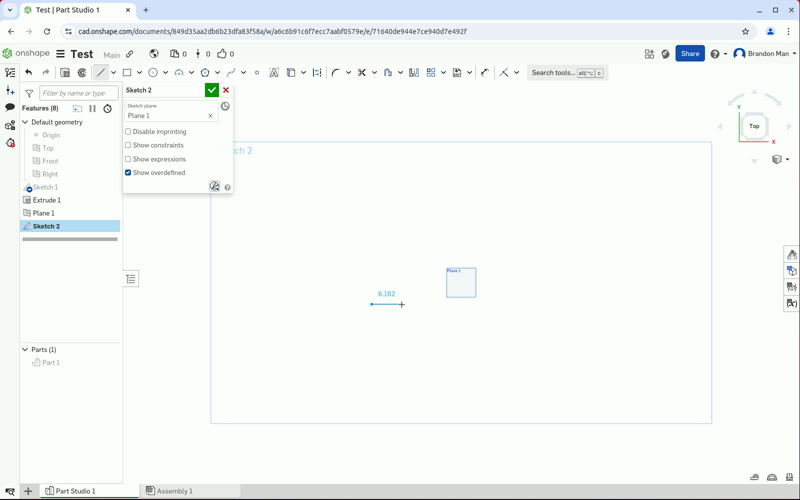
mouse_move(373, 304)
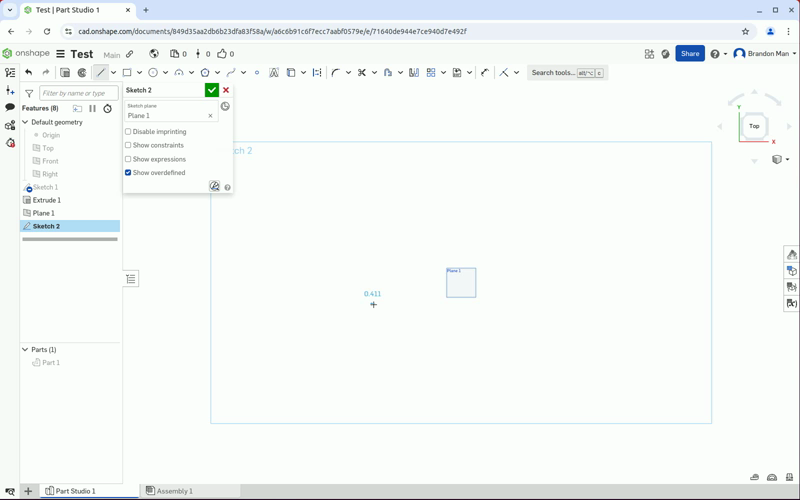
scroll(6)
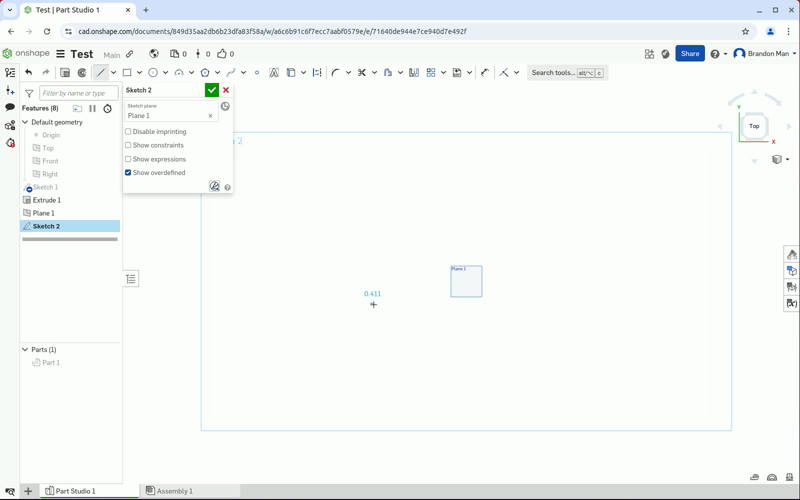
scroll(6)
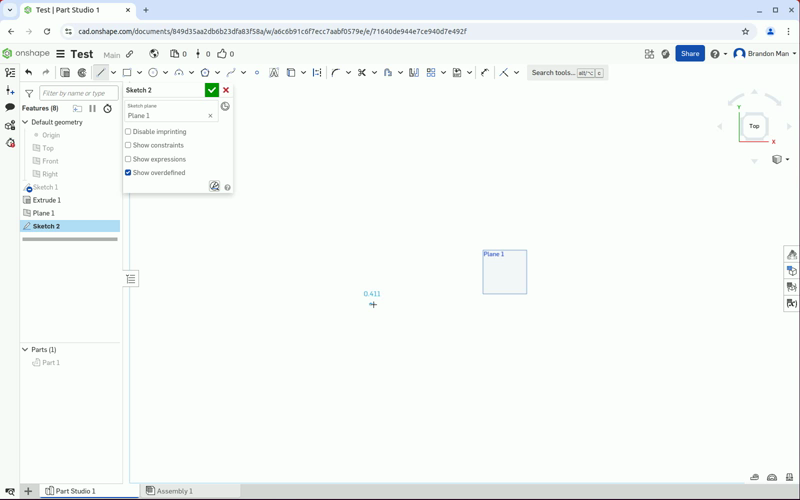
scroll(6)
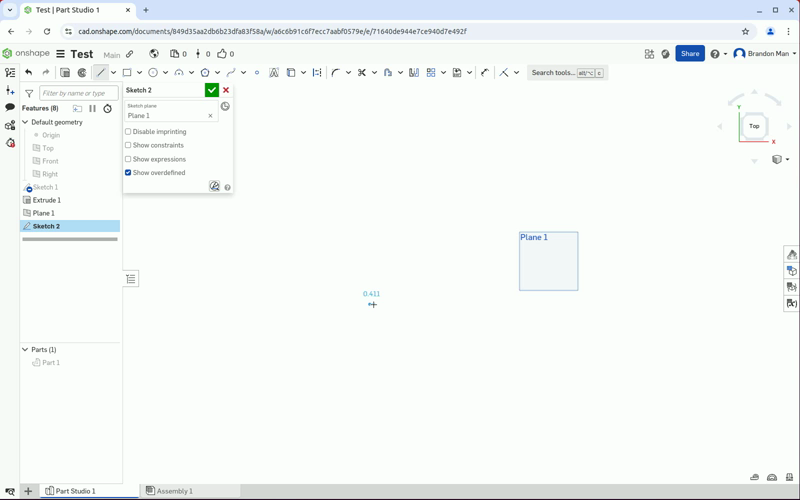
scroll(6)
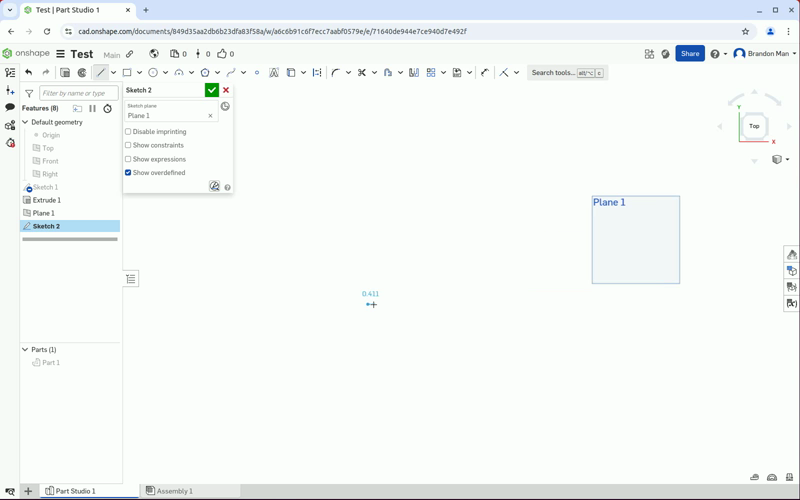
scroll(6)
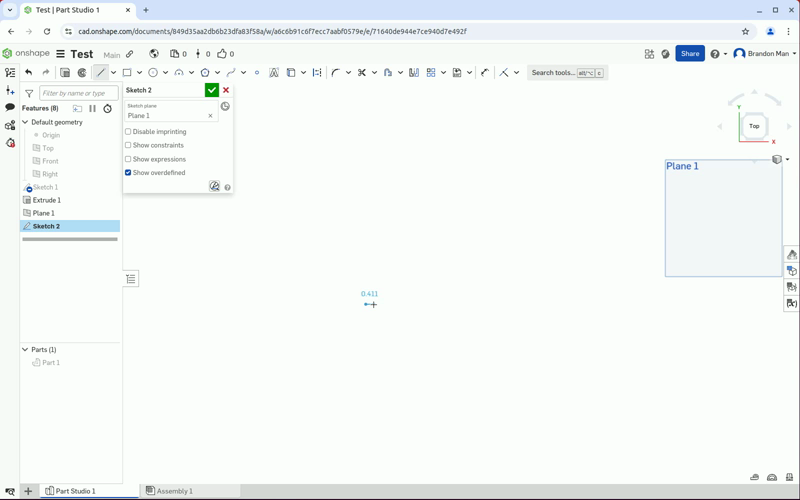
scroll(6)
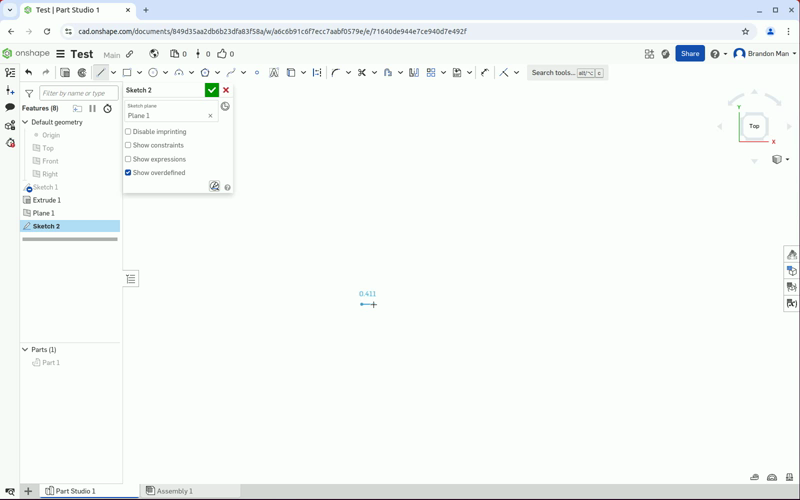
scroll(6)
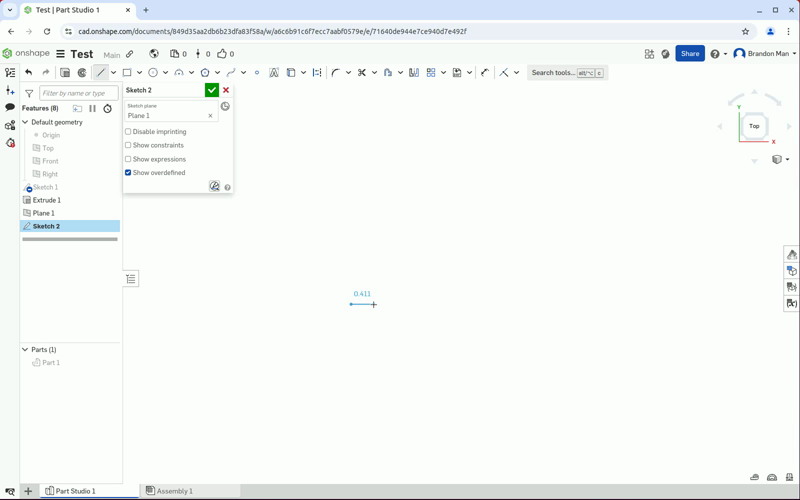
click(373, 304)
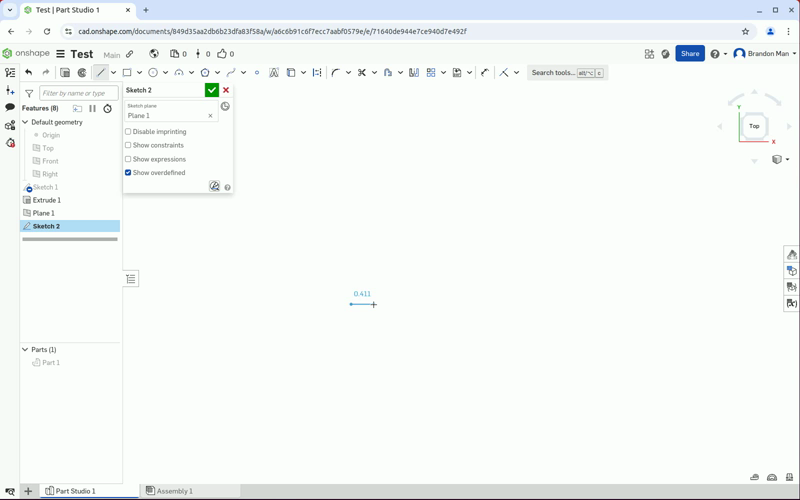
scroll(-6)
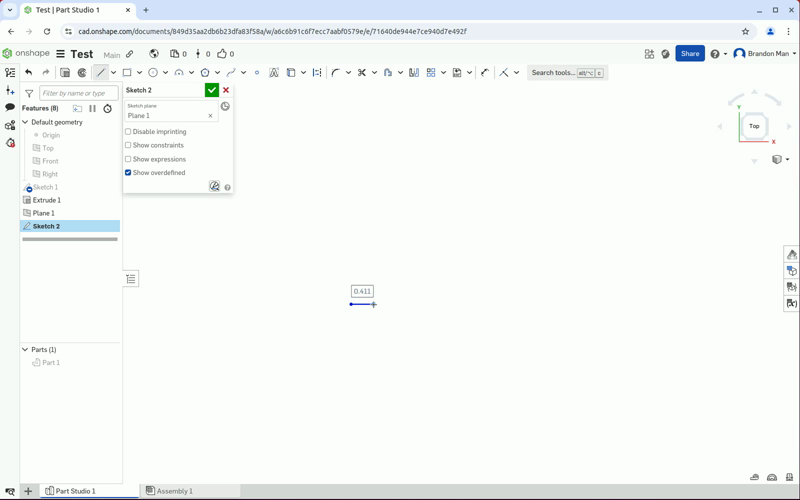
scroll(-6)
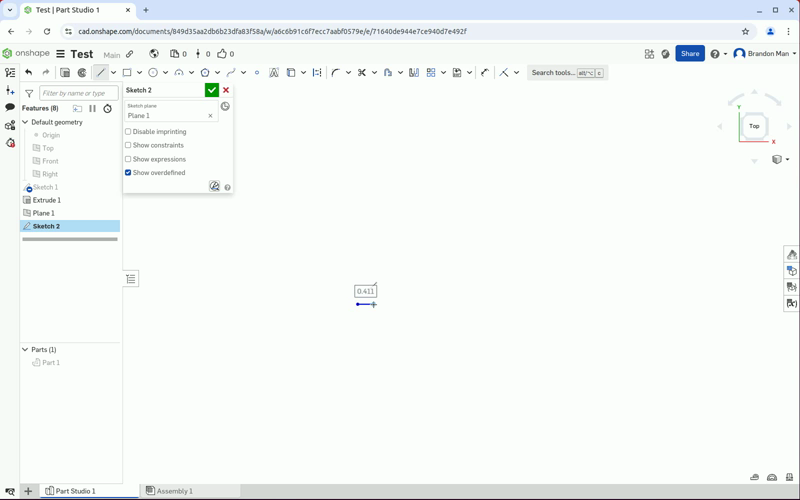
scroll(-6)
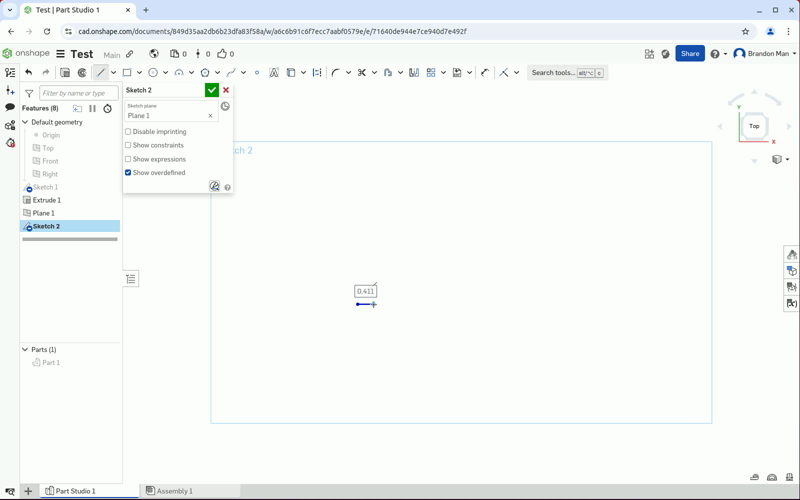
scroll(-6)
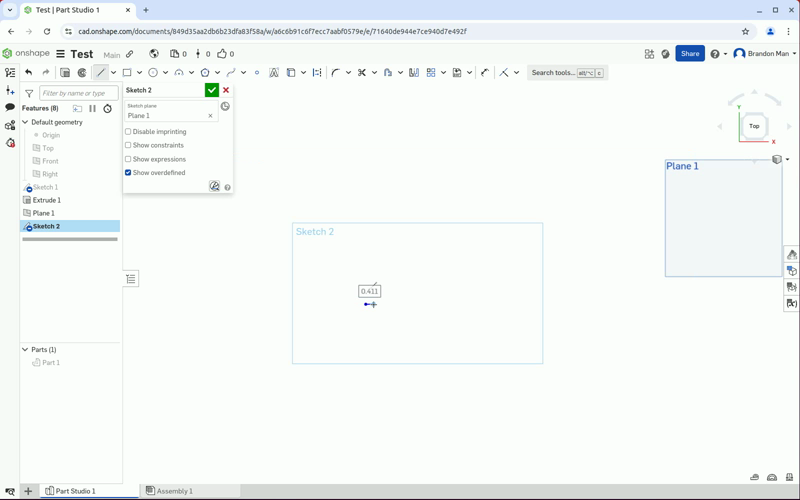
scroll(-6)
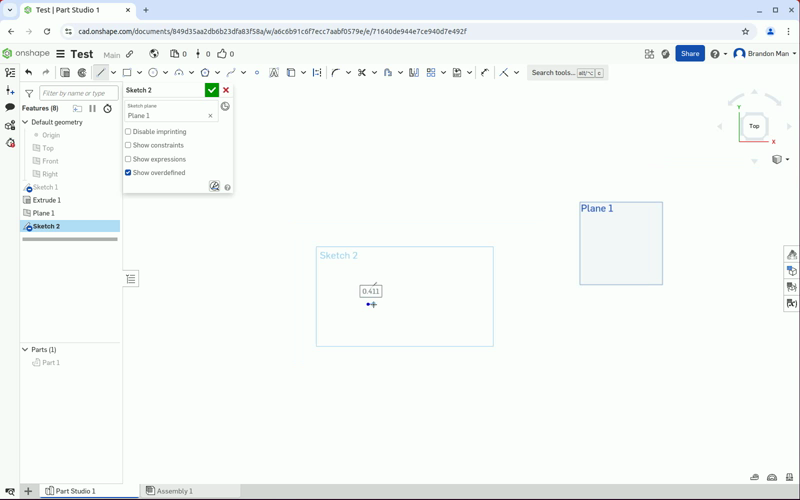
scroll(-6)
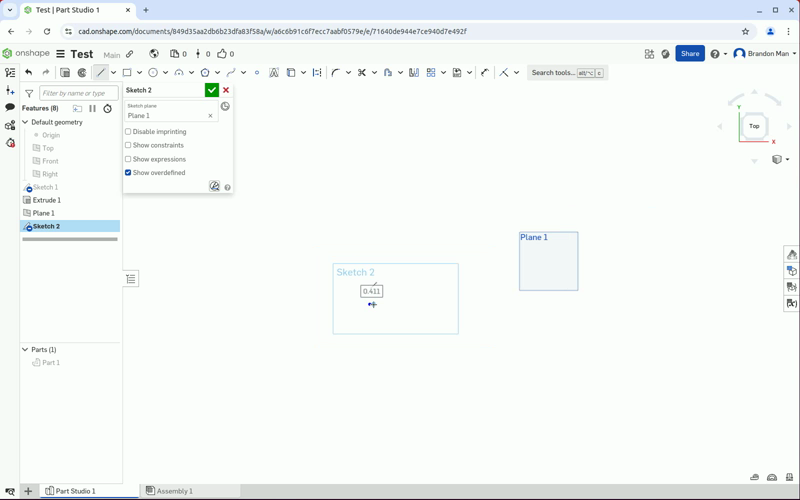
scroll(-6)
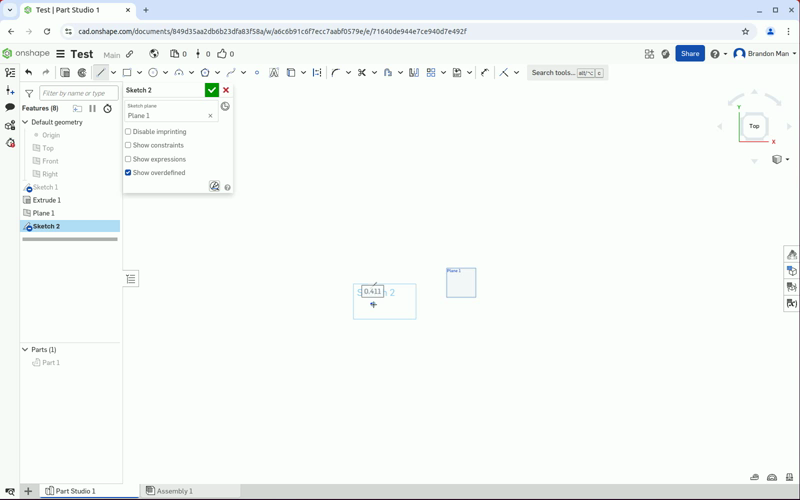
key_up(shift)
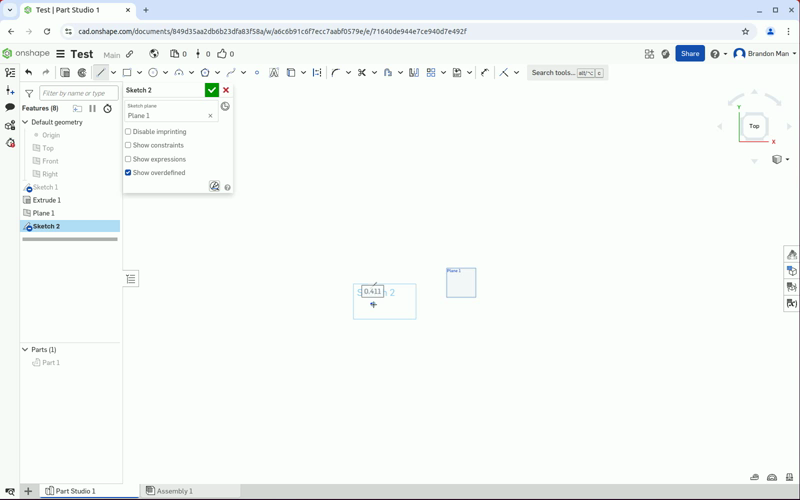
key_down(shift)
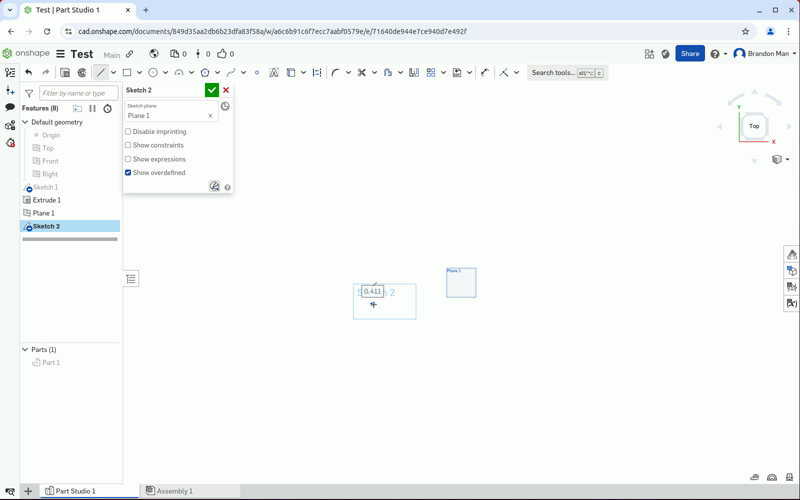
mouse_move(403, 304)
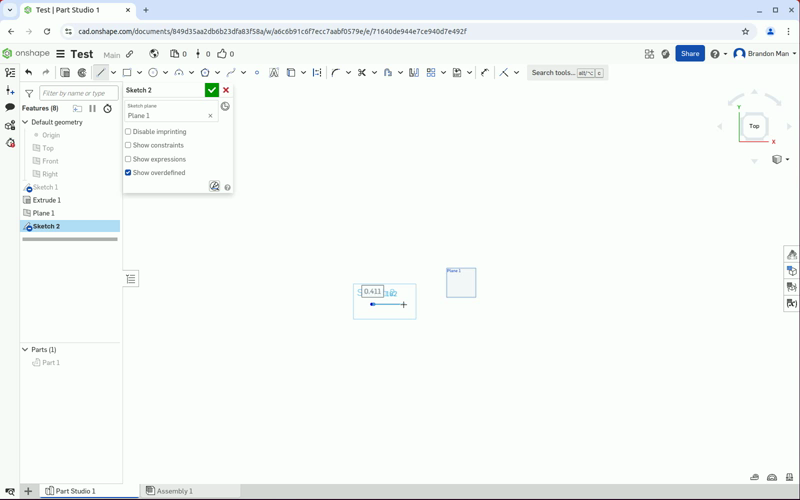
mouse_move(373, 254)
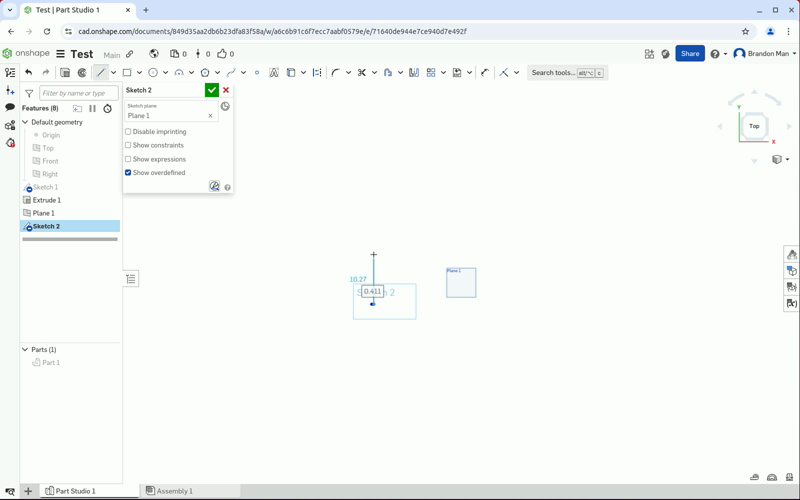
click(373, 254)
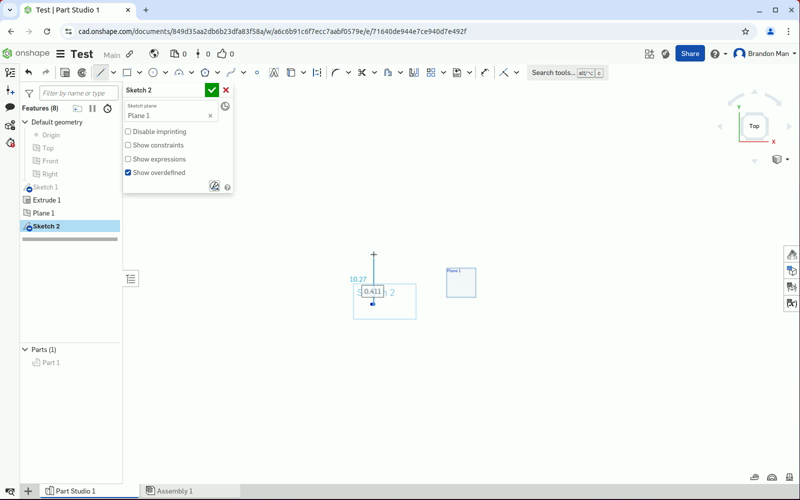
key_up(shift)
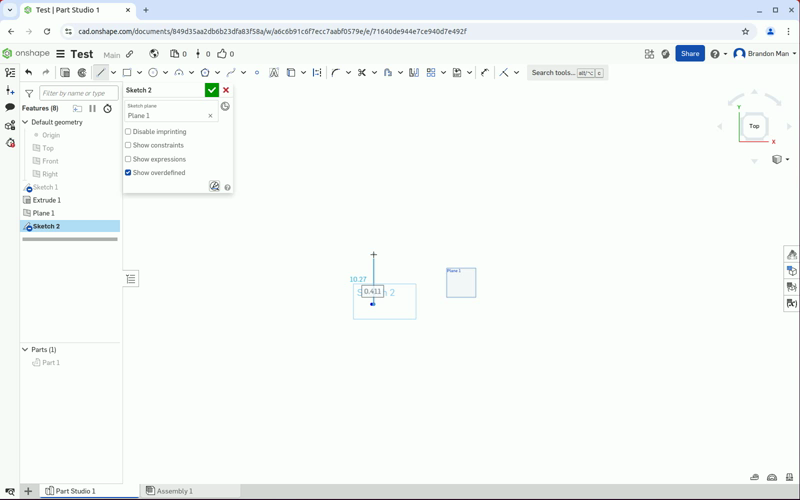
key_down(shift)
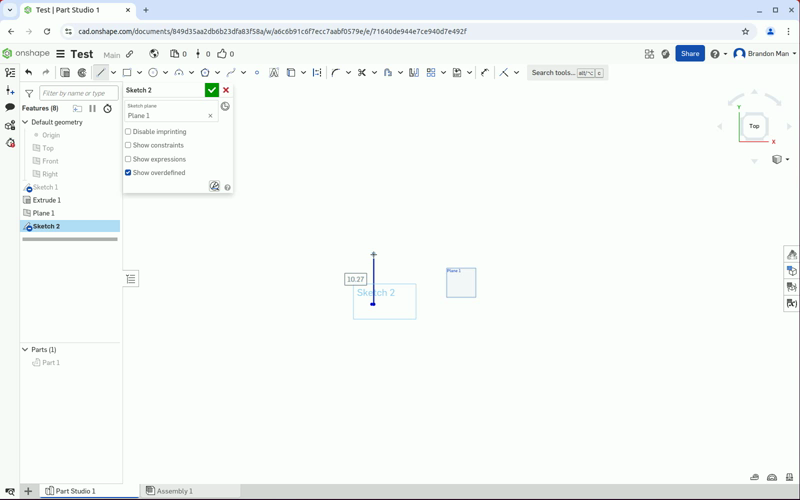
mouse_move(403, 254)
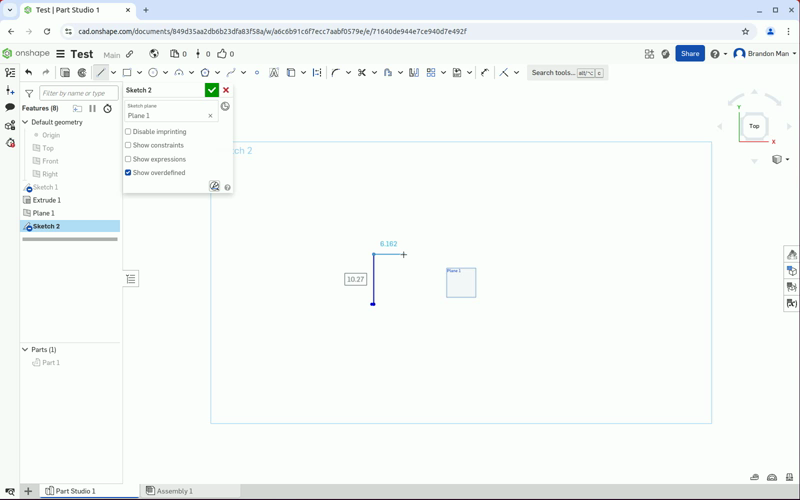
mouse_move(371, 254)
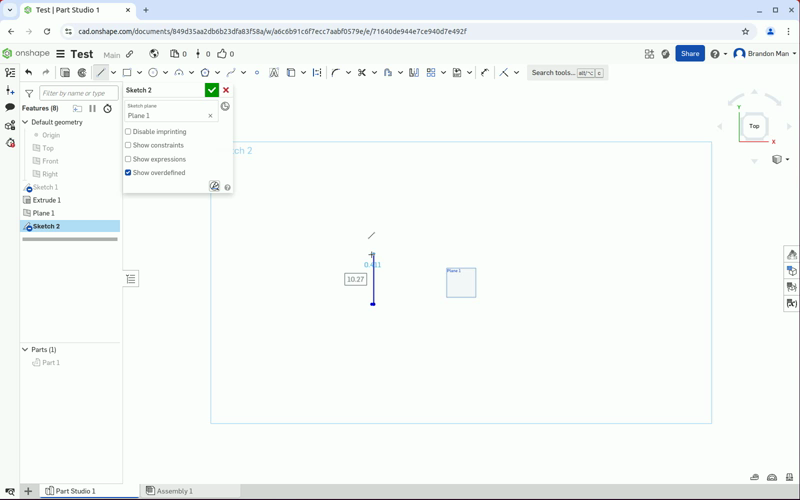
scroll(6)
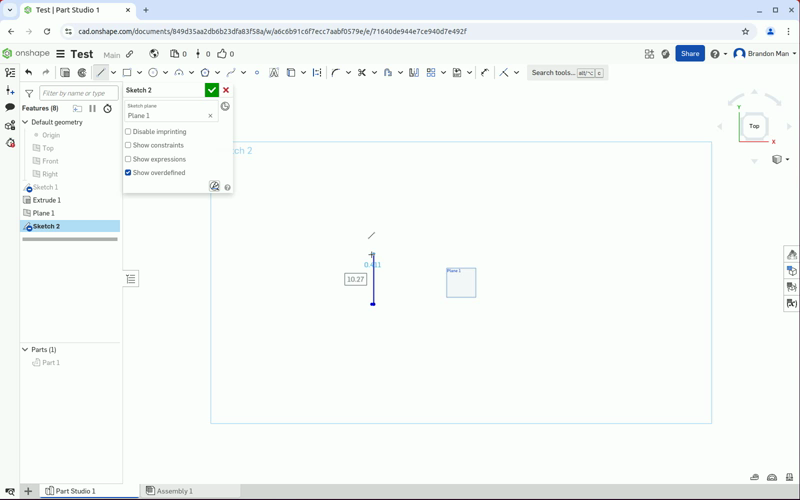
scroll(6)
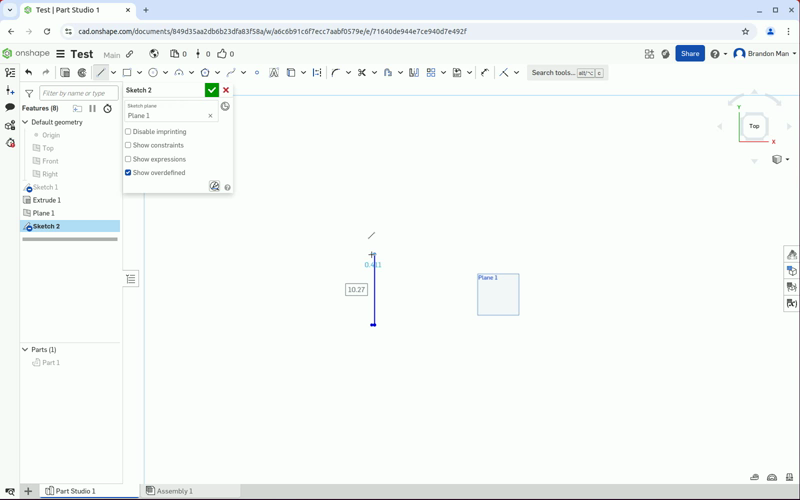
scroll(6)
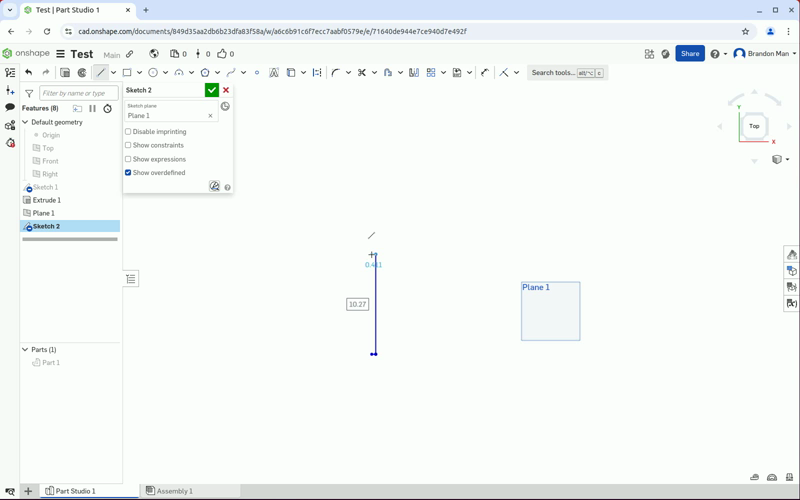
scroll(6)
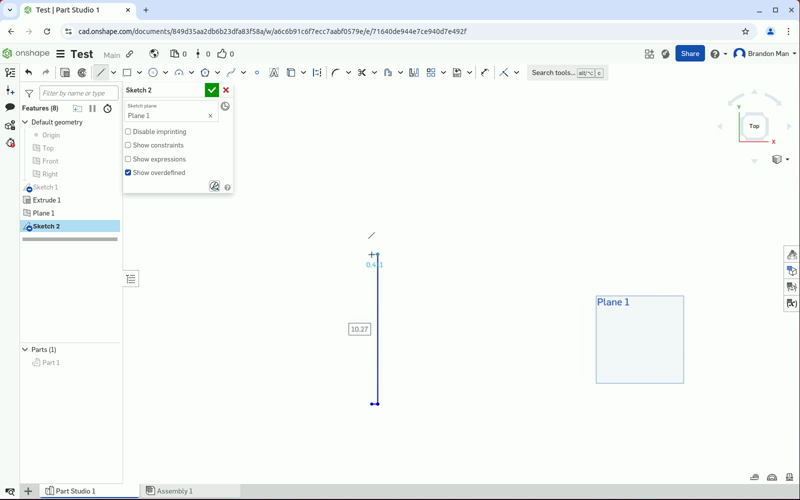
scroll(6)
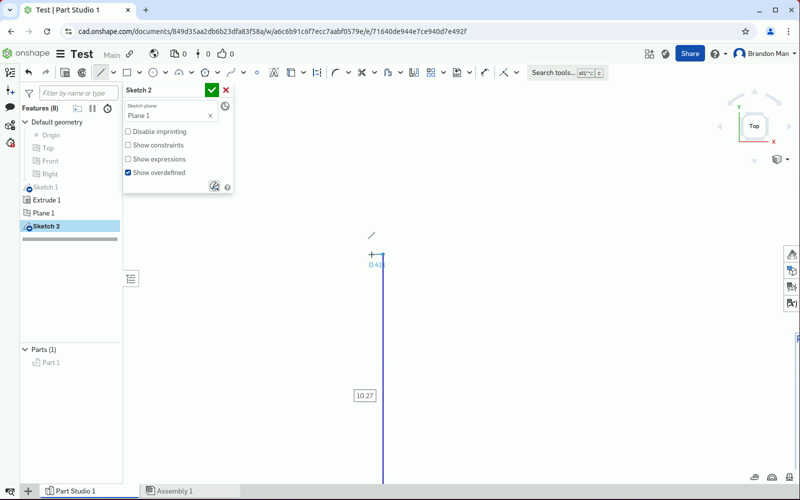
scroll(6)
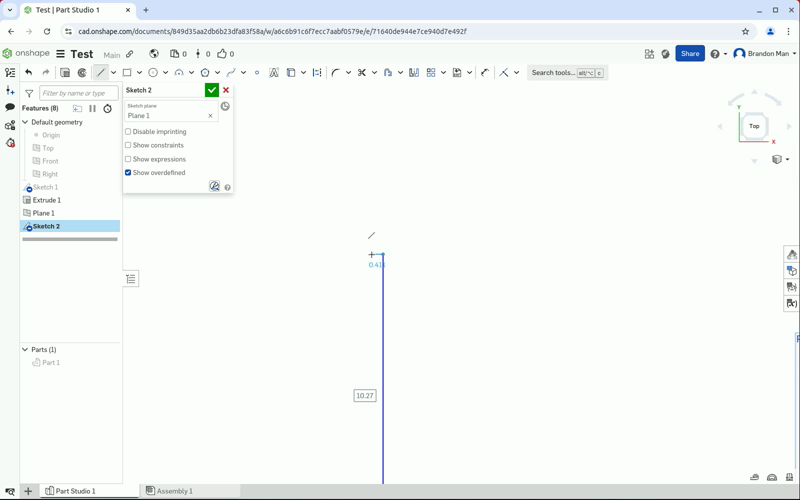
scroll(6)
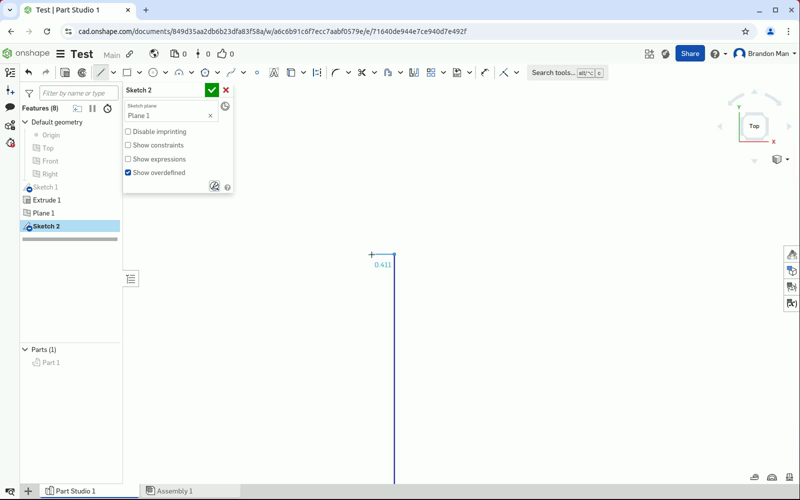
click(371, 254)
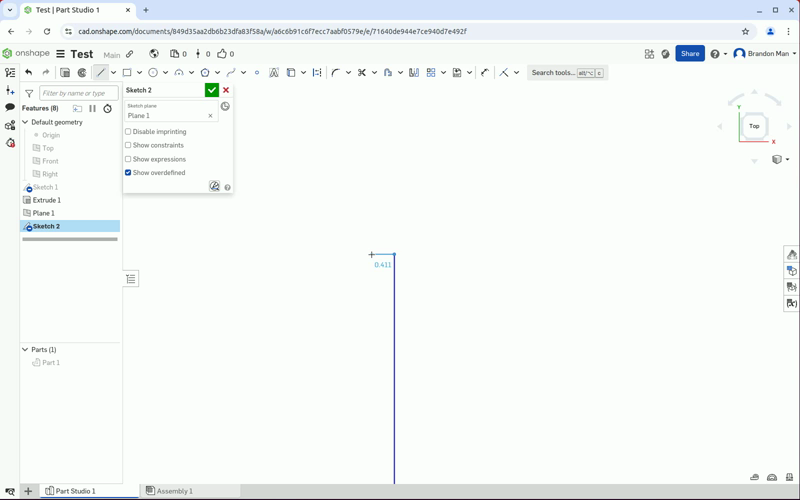
scroll(-6)
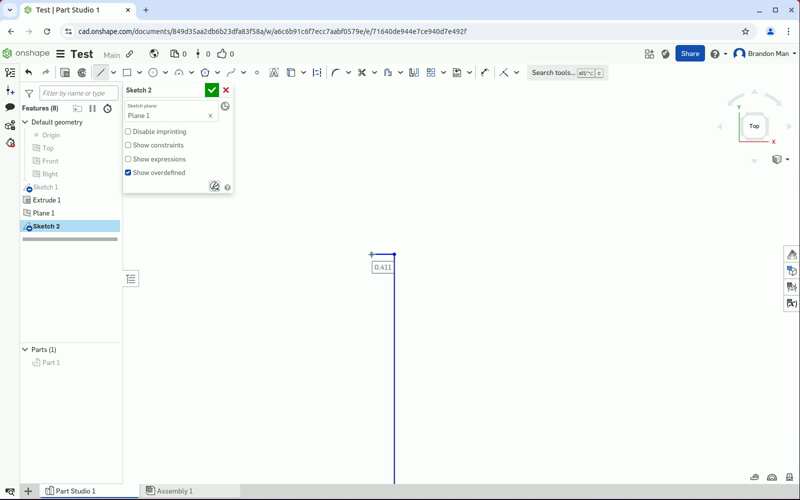
scroll(-6)
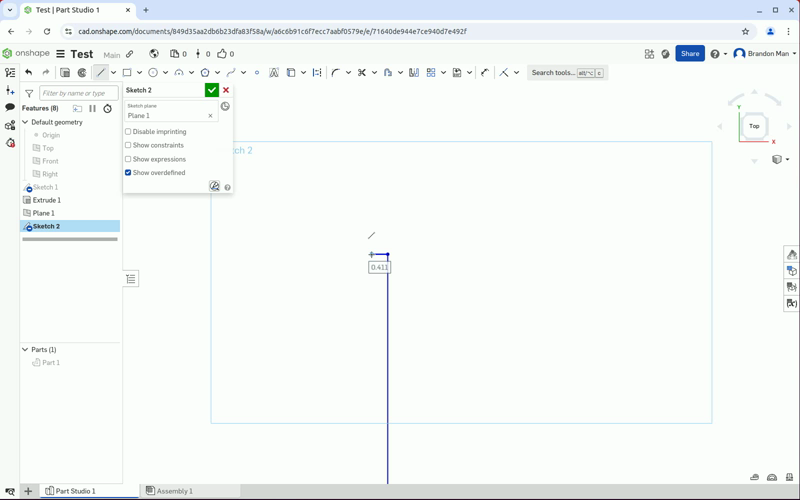
scroll(-6)
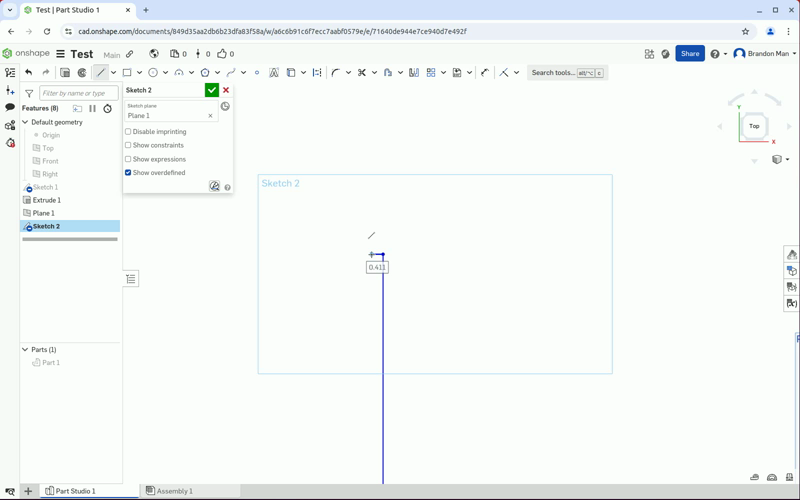
scroll(-6)
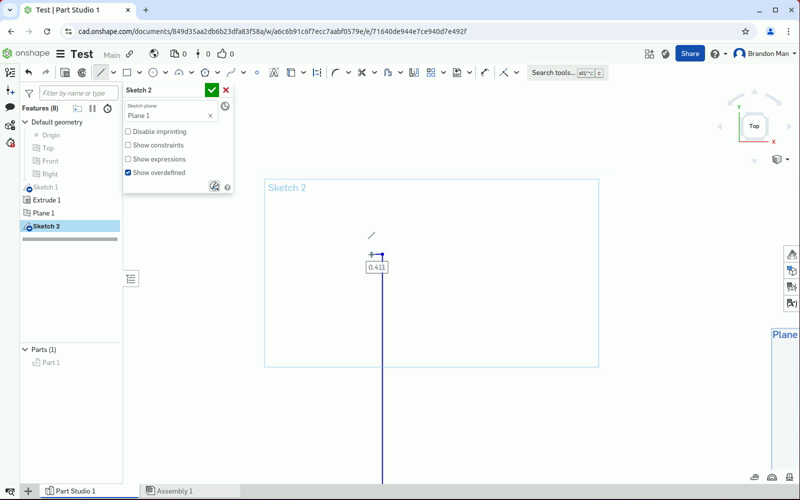
scroll(-6)
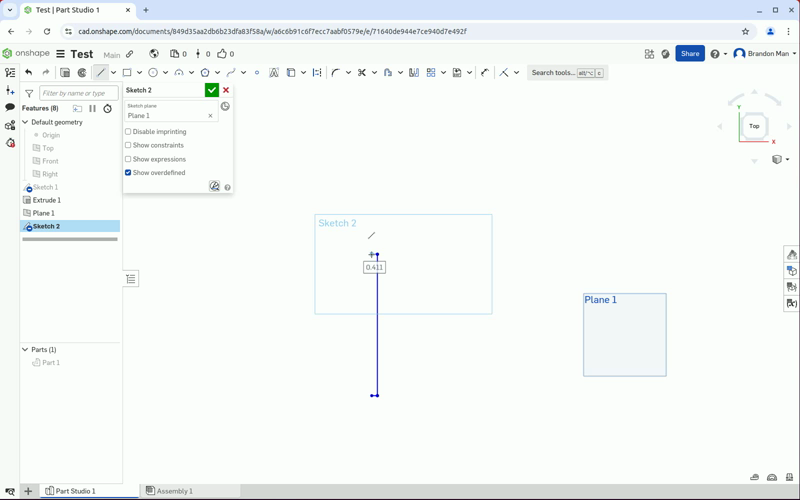
scroll(-6)
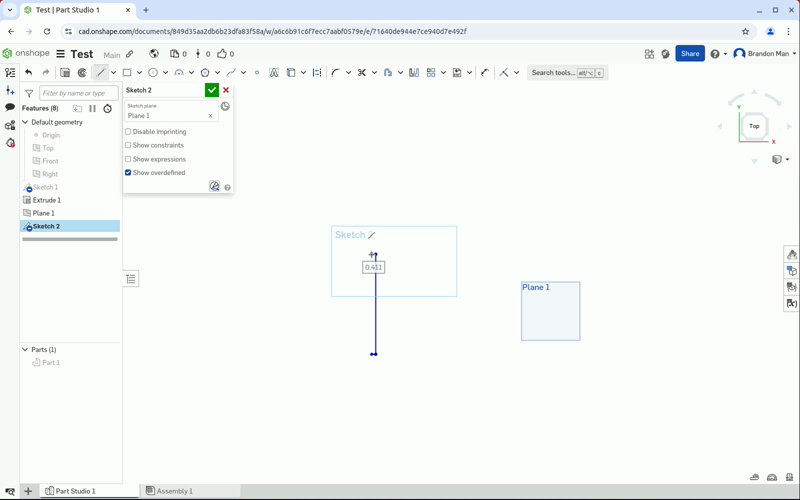
scroll(-6)
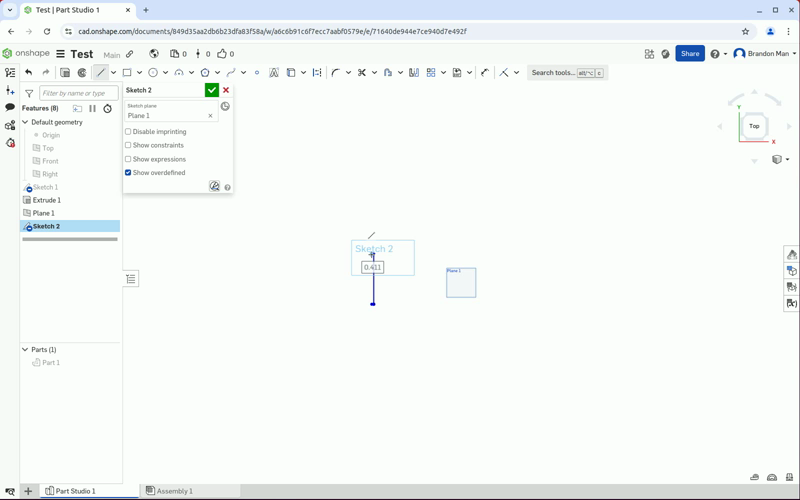
key_up(shift)
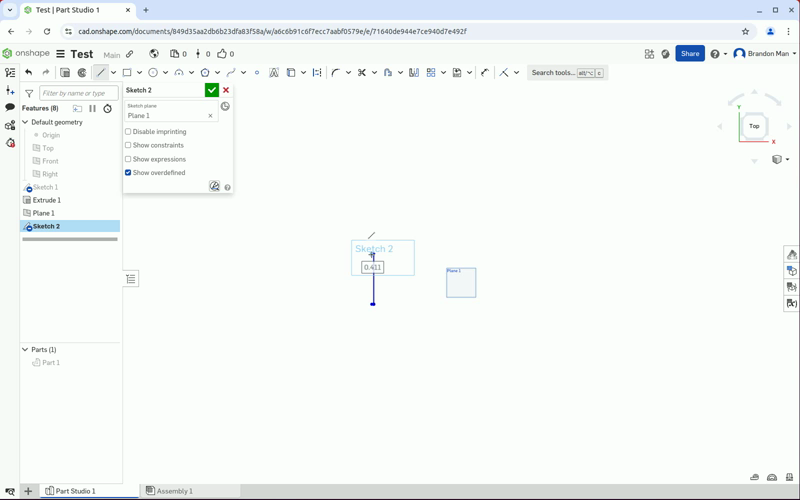
mouse_move(401, 254)
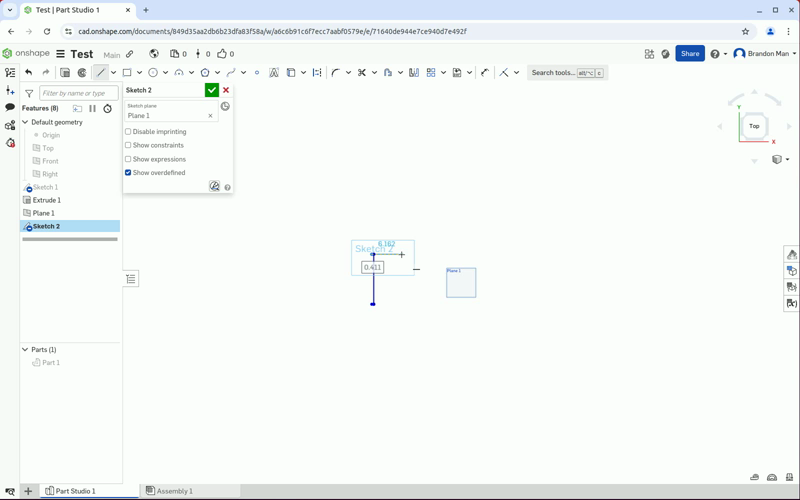
key_down(shift)
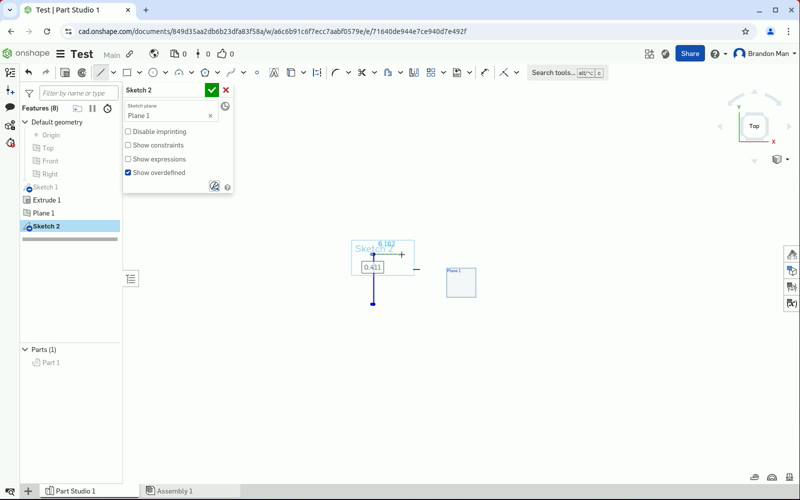
mouse_move(371, 304)
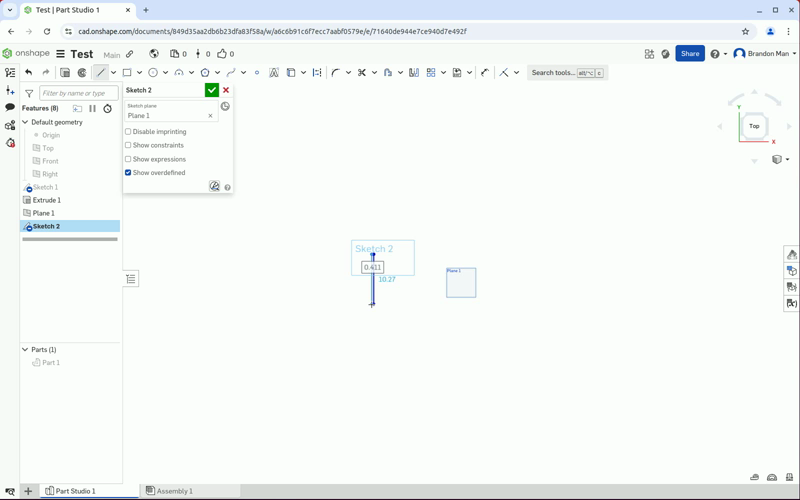
scroll(6)
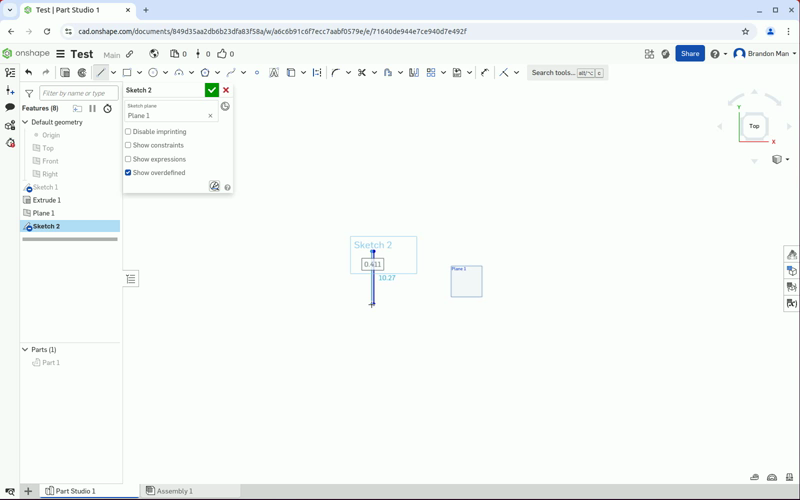
scroll(6)
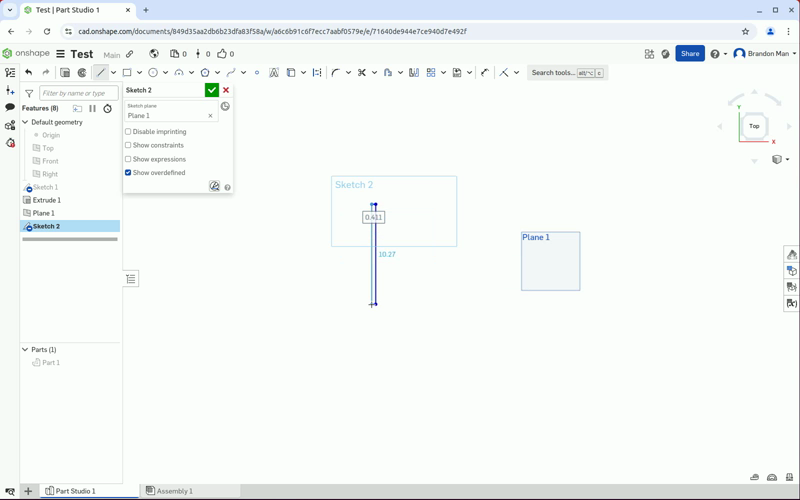
scroll(6)
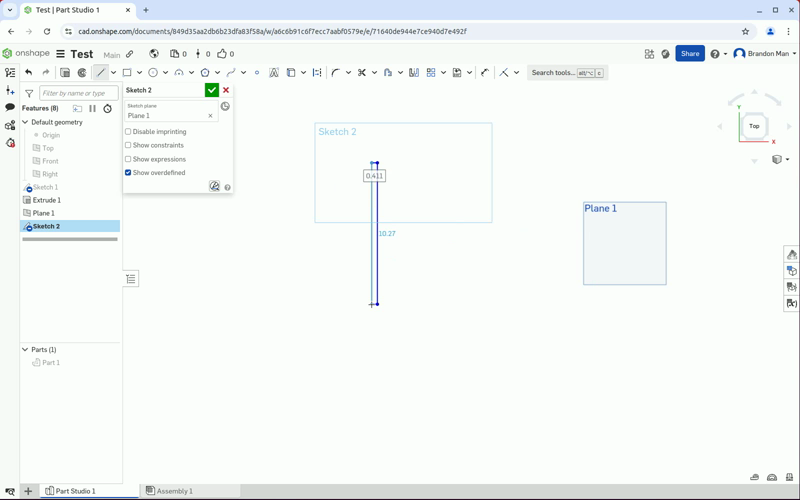
scroll(6)
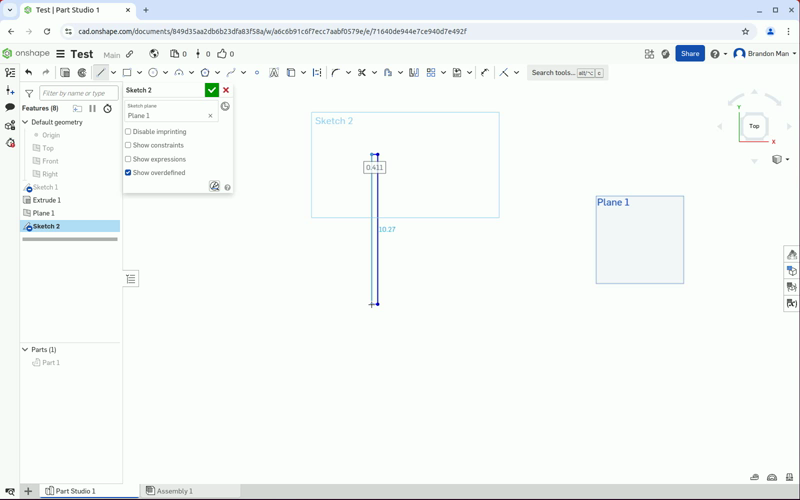
scroll(6)
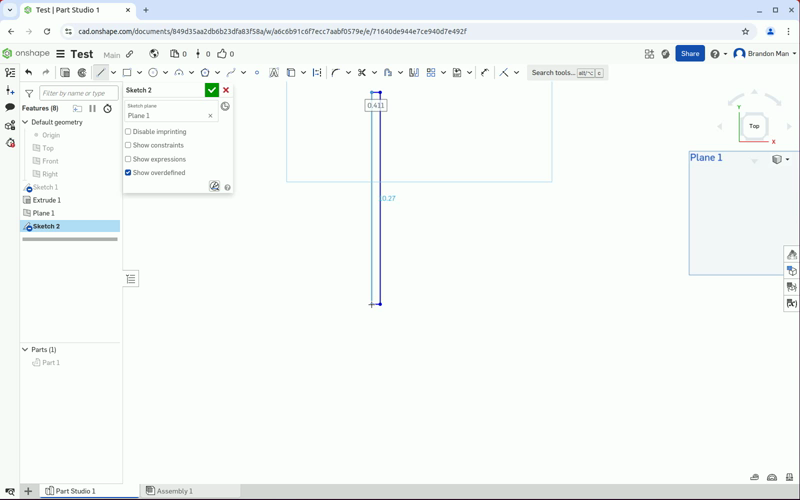
scroll(6)
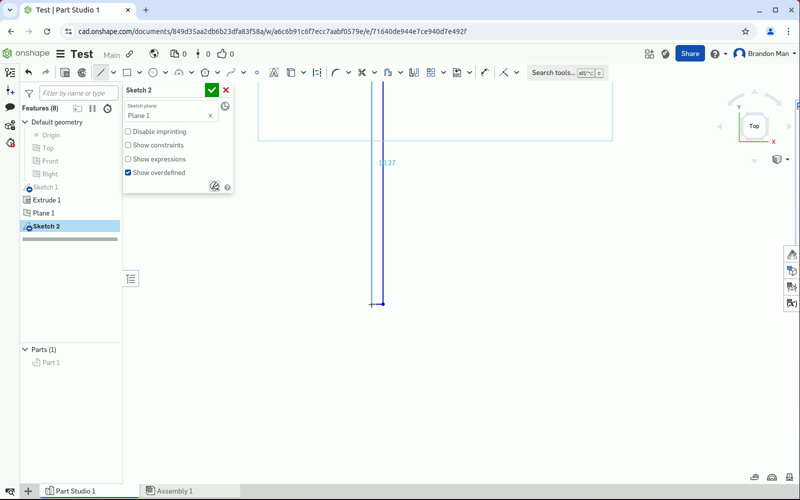
scroll(6)
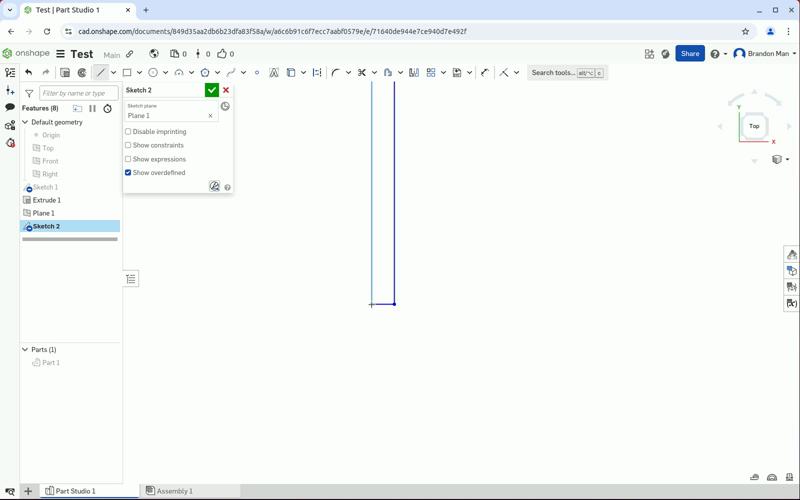
key_up(shift)
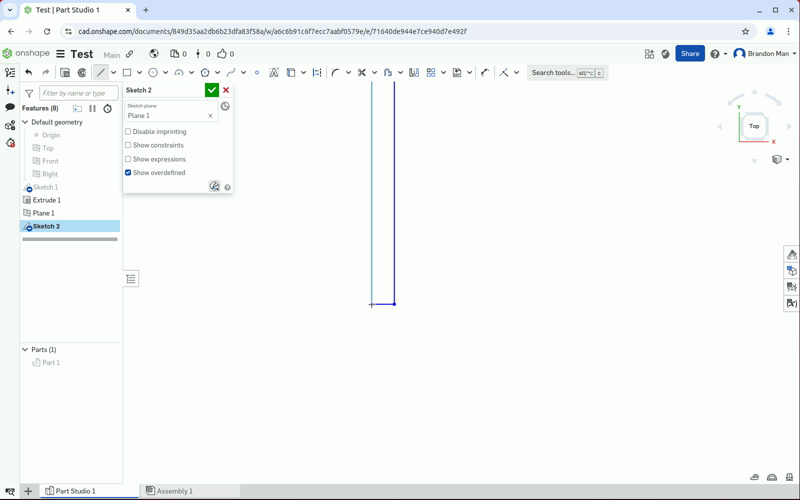
click(371, 304)
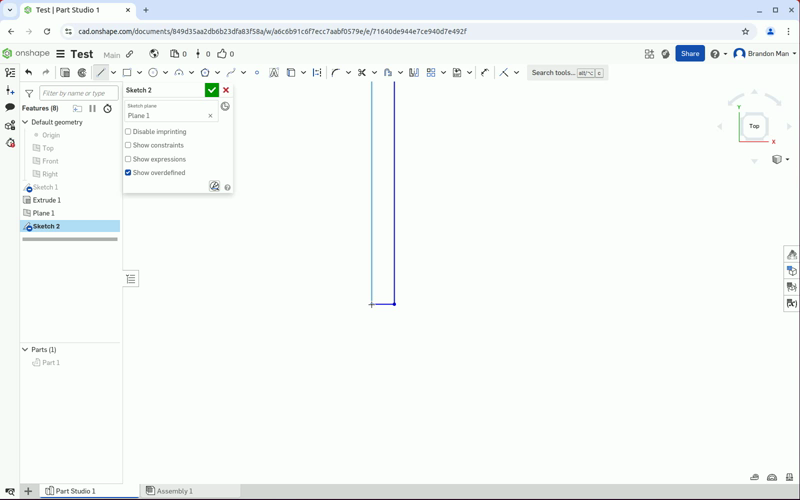
scroll(-6)
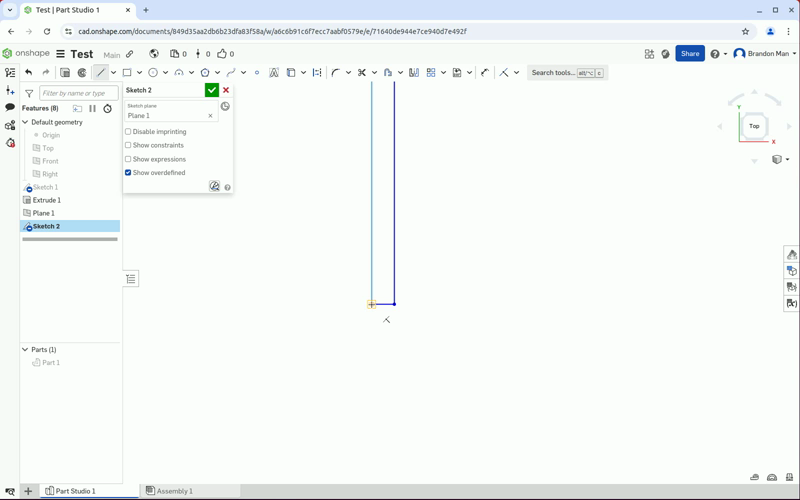
scroll(-6)
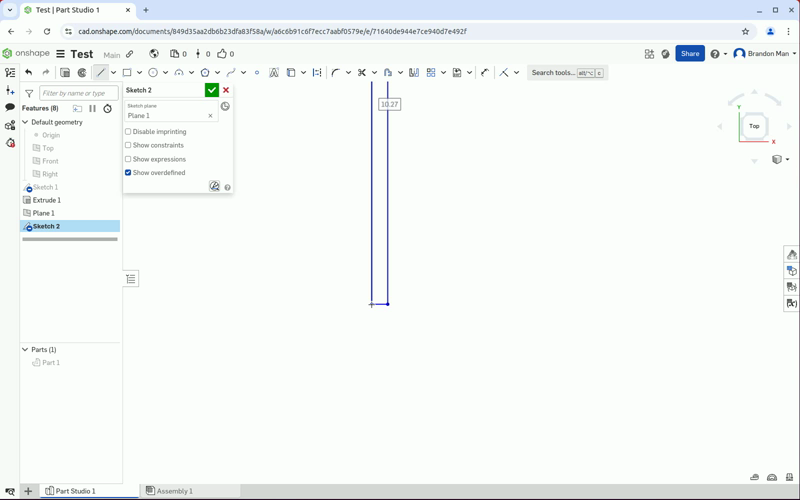
scroll(-6)
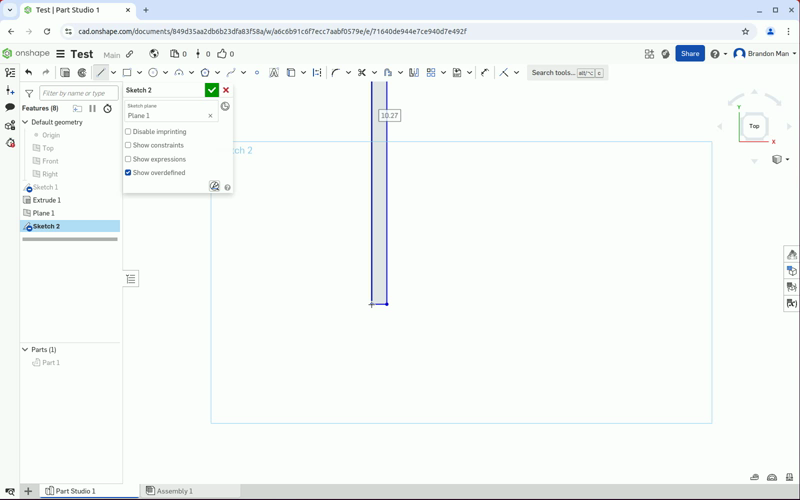
scroll(-6)
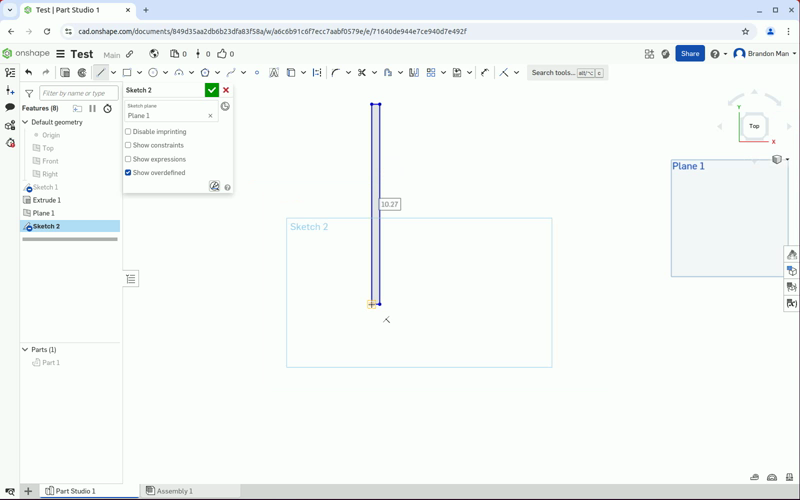
scroll(-6)
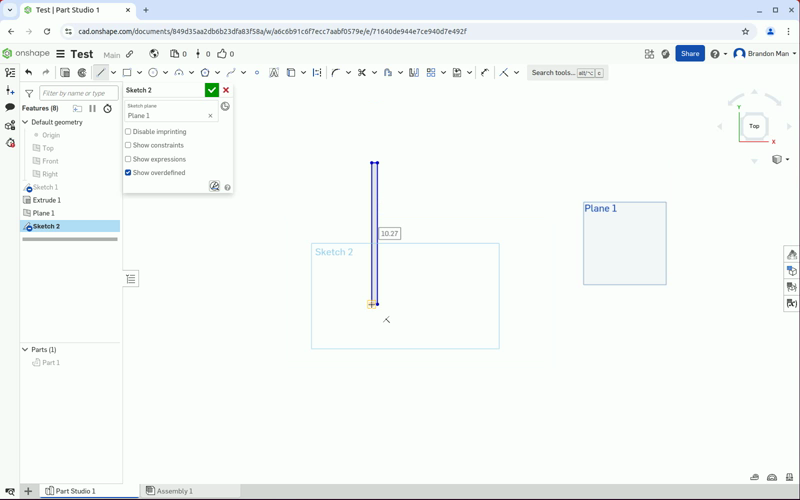
scroll(-6)
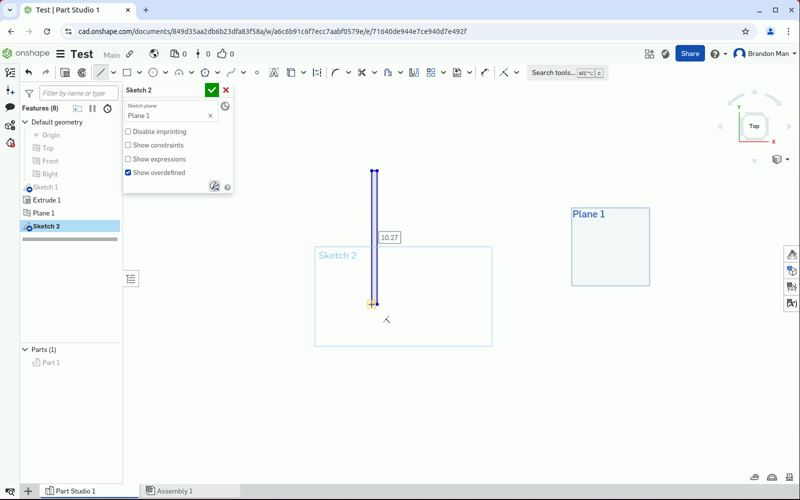
scroll(-6)
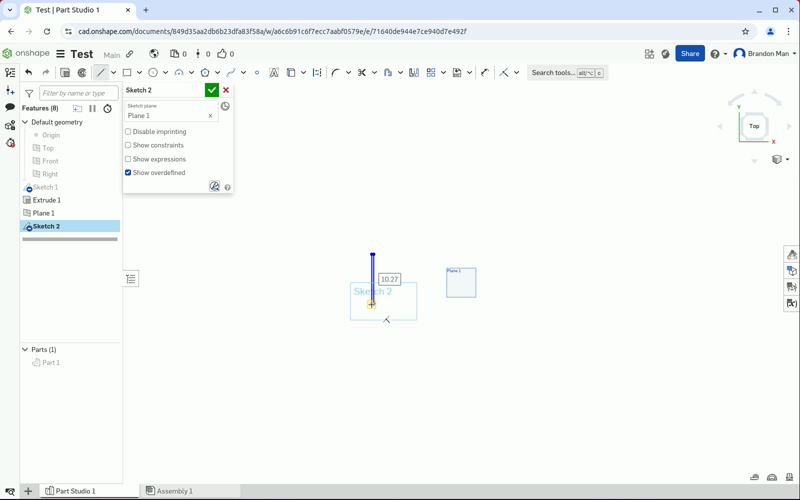
key(esc)
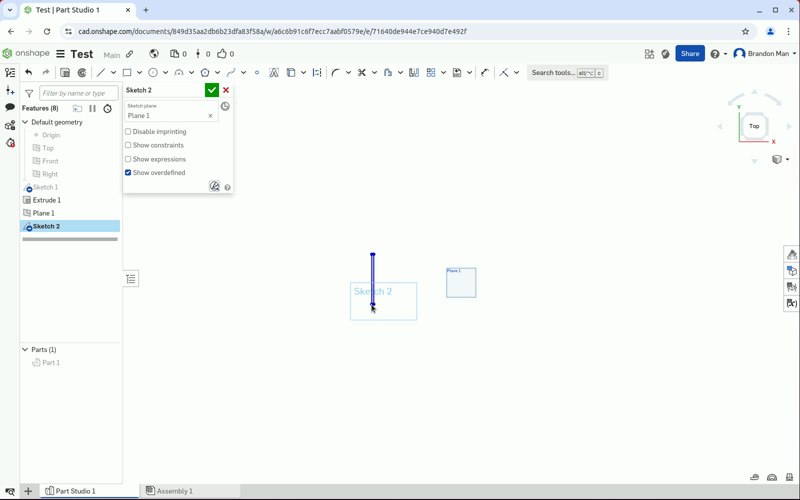
mouse_move(371, 293)
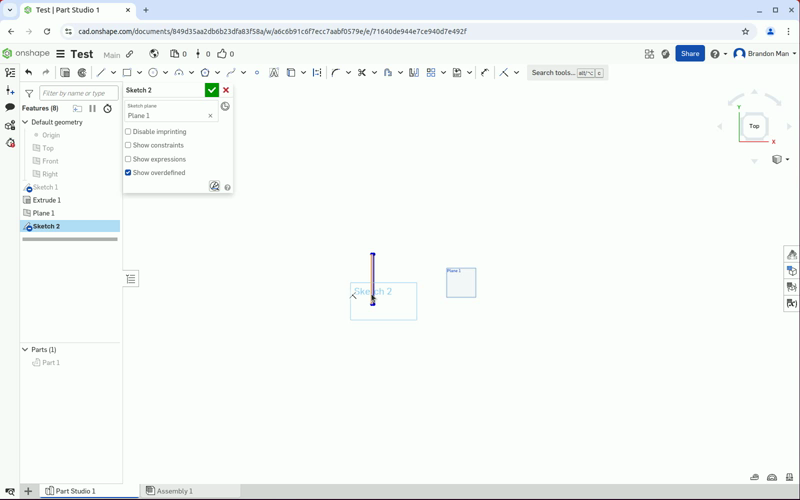
scroll(6)
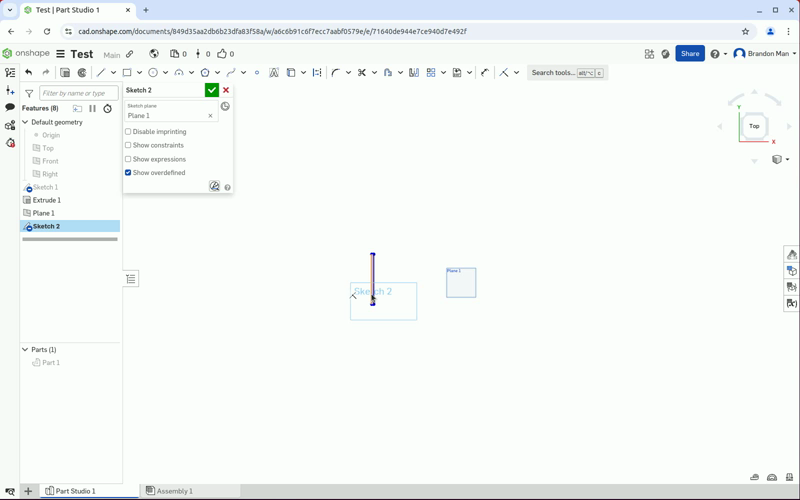
scroll(6)
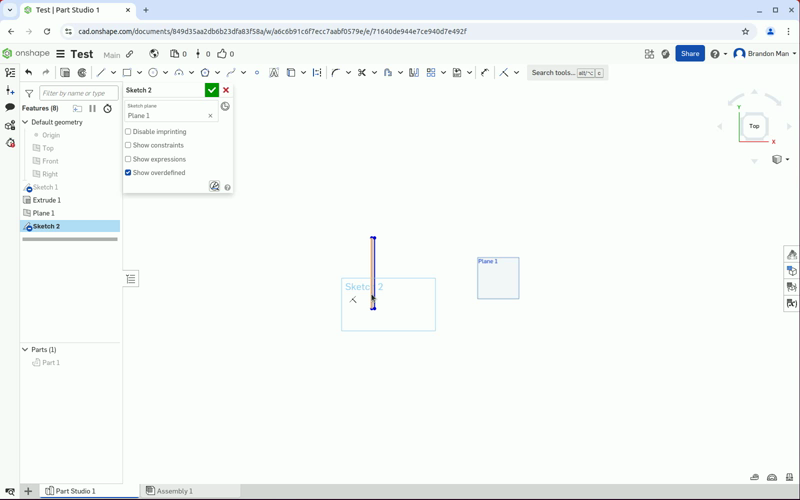
scroll(6)
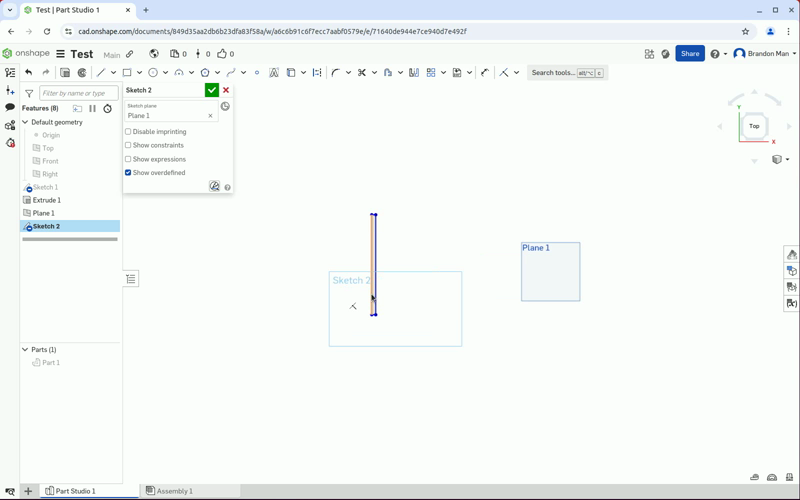
scroll(6)
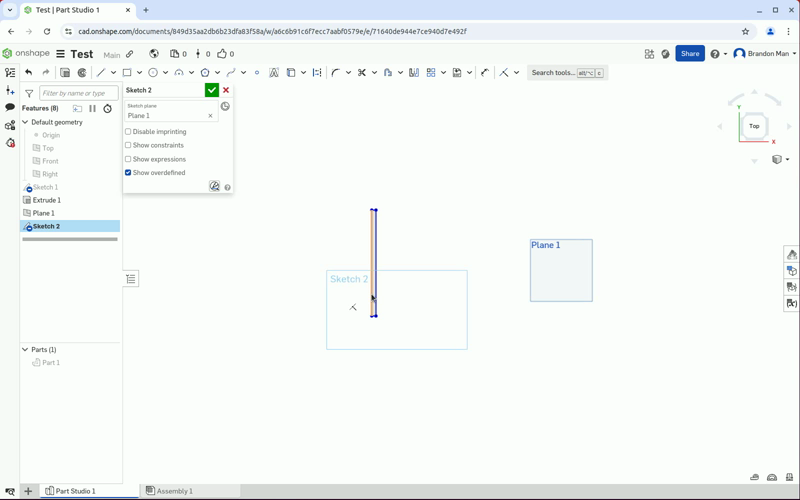
scroll(6)
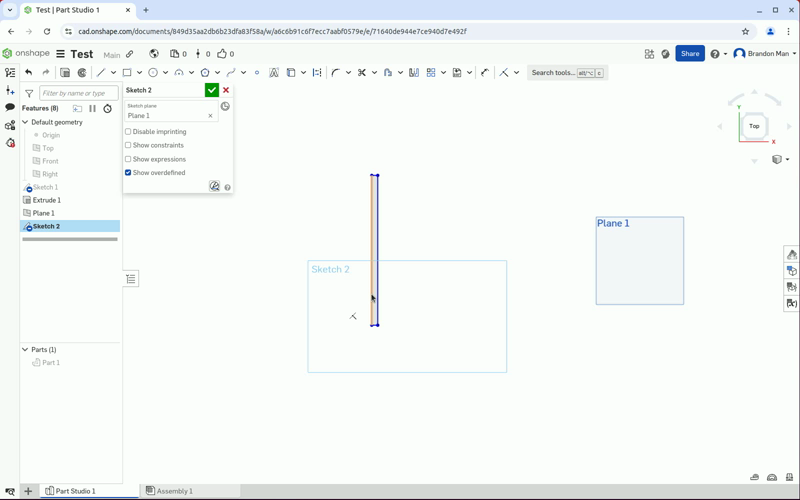
scroll(6)
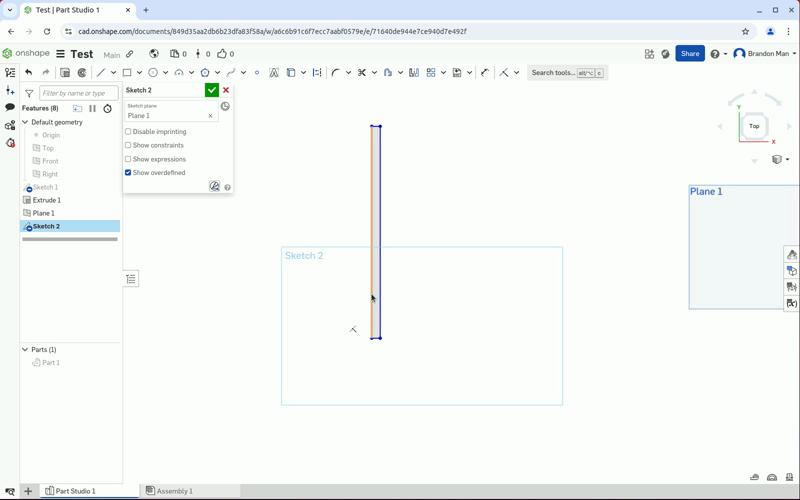
scroll(6)
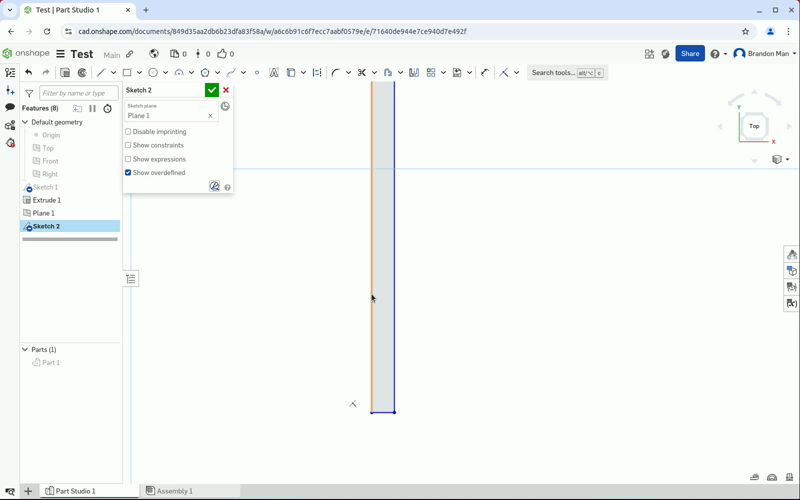
click(371, 293)
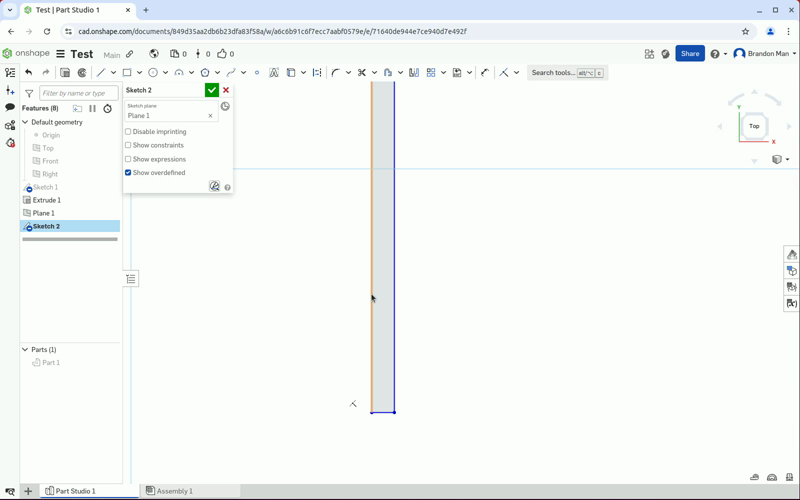
scroll(-6)
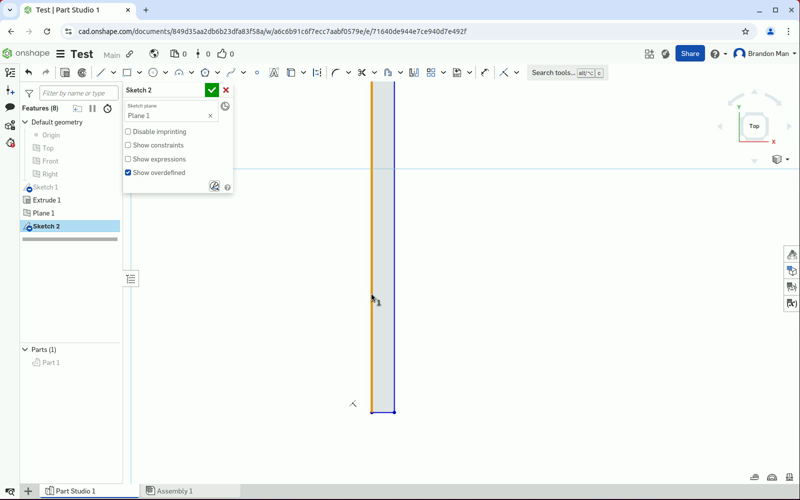
scroll(-6)
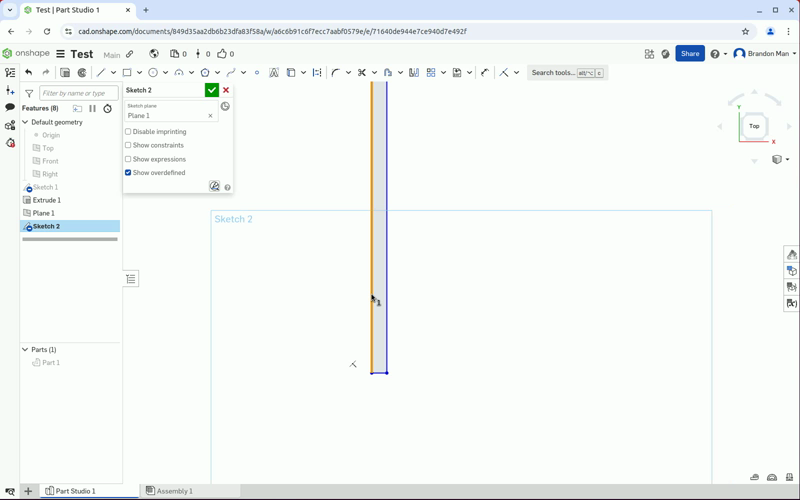
scroll(-6)
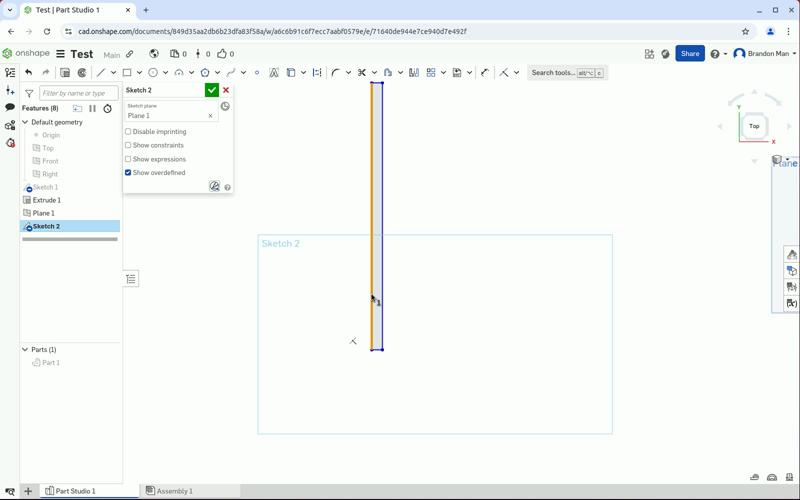
scroll(-6)
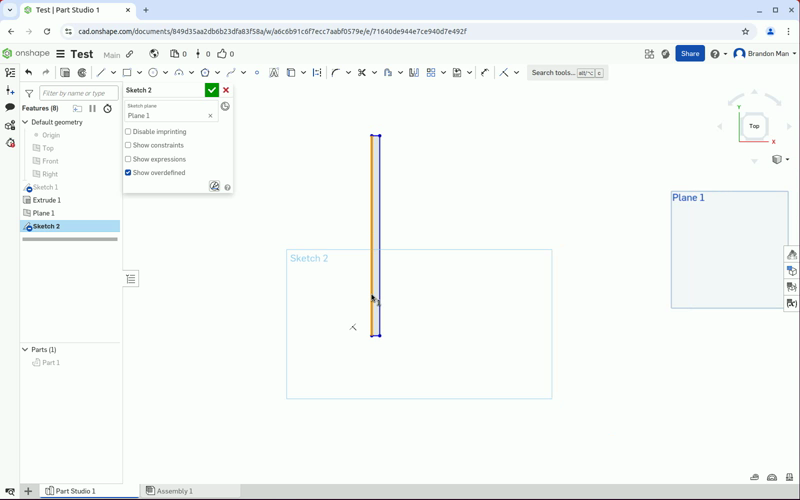
scroll(-6)
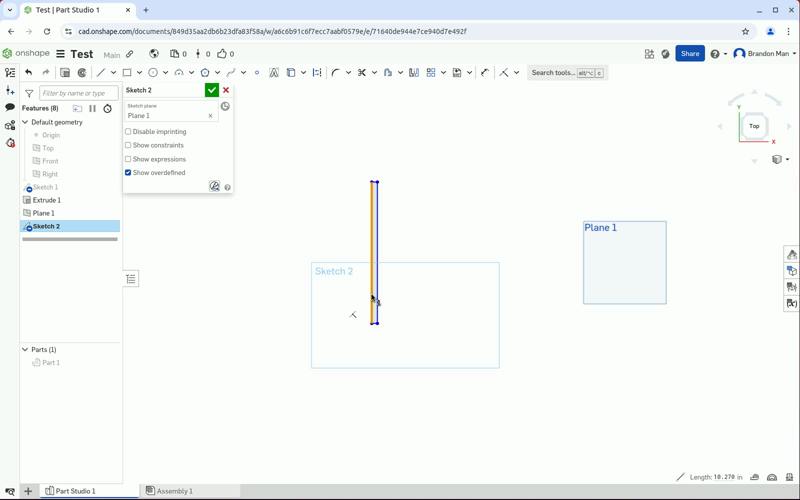
scroll(-6)
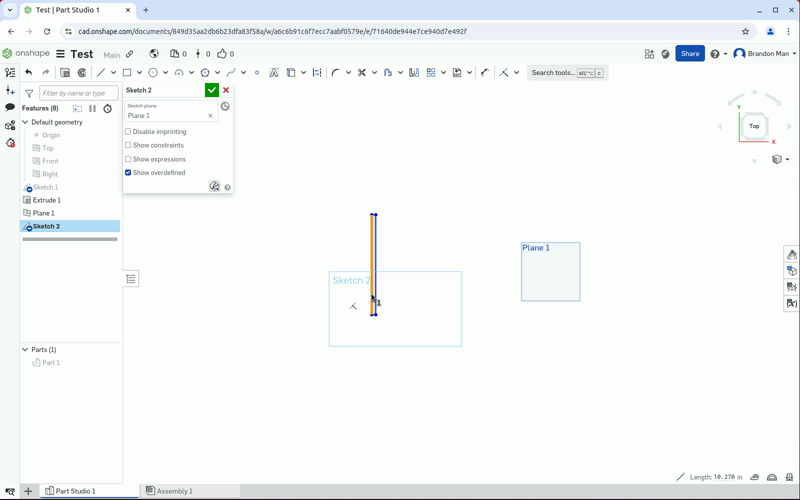
scroll(-6)
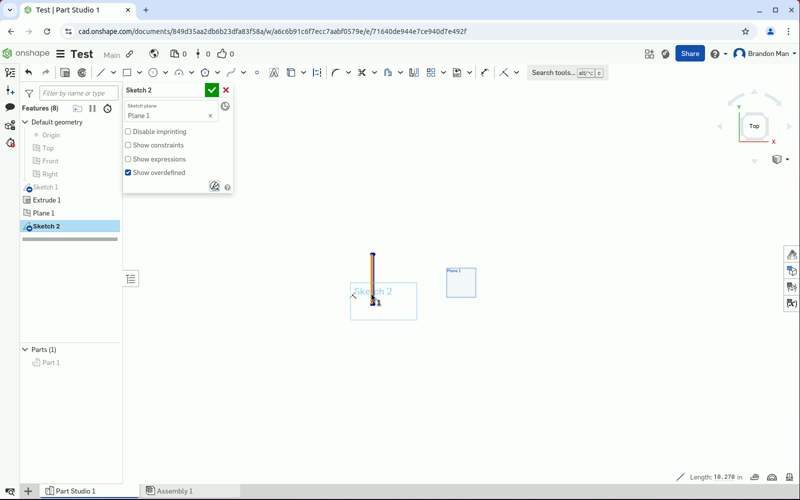
mouse_move(73, 352)
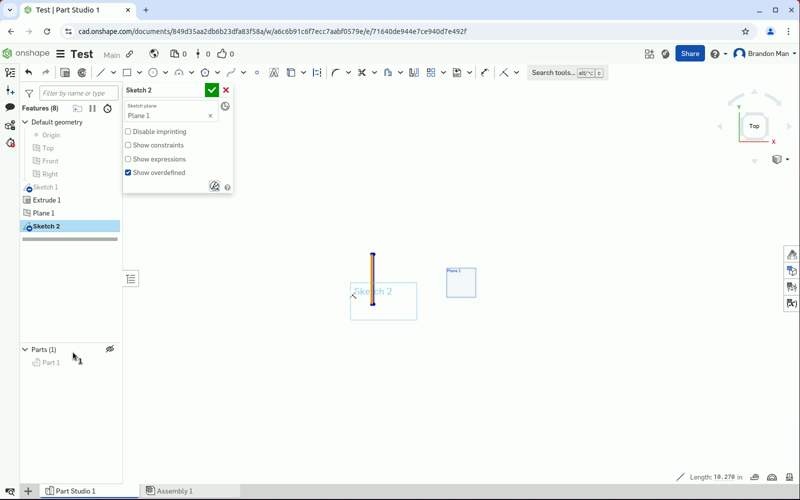
key(shift+y)
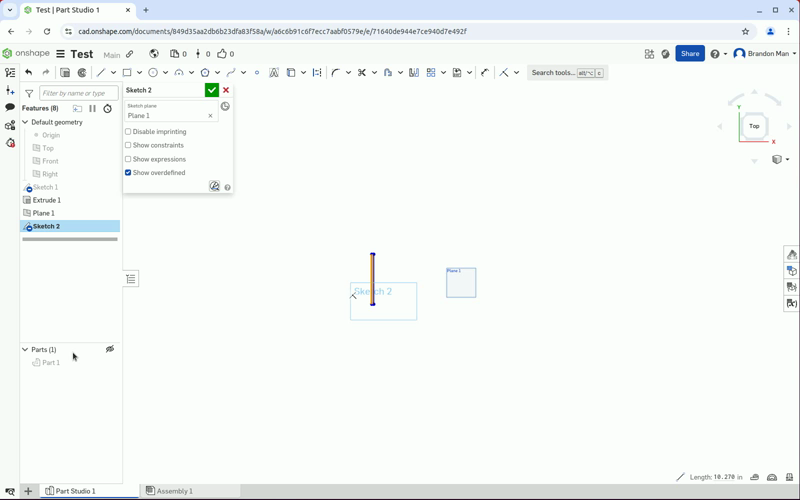
key(shift+e)
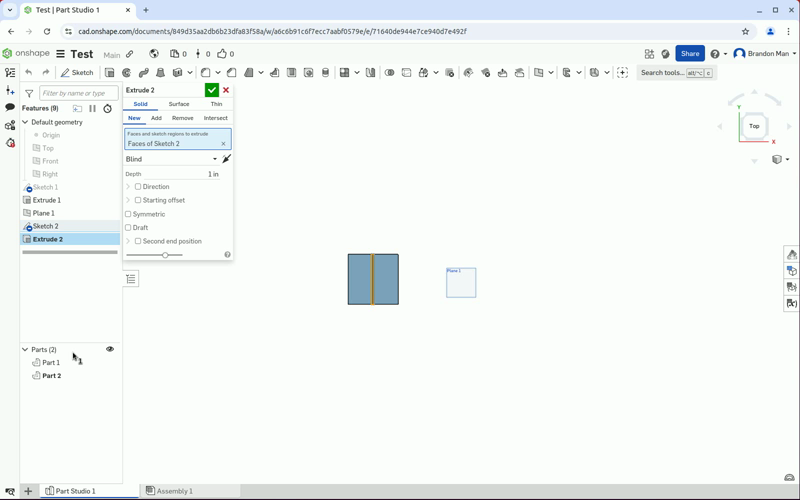
mouse_move(143, 106)
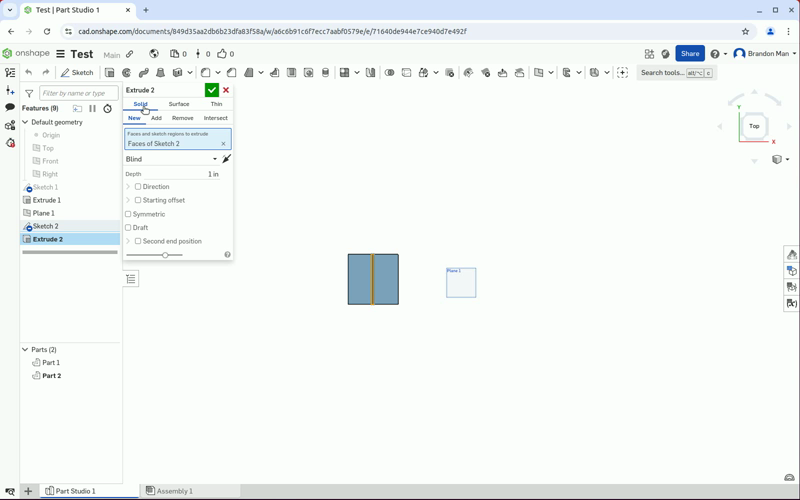
click(143, 106)
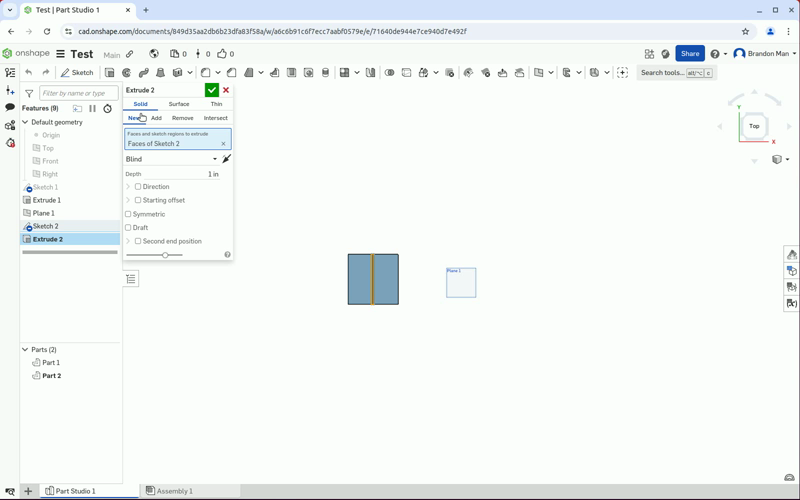
mouse_move(137, 120)
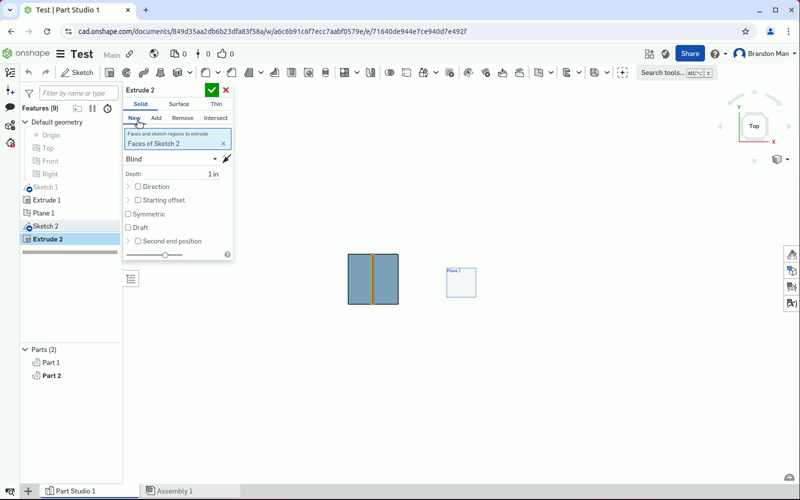
click(137, 120)
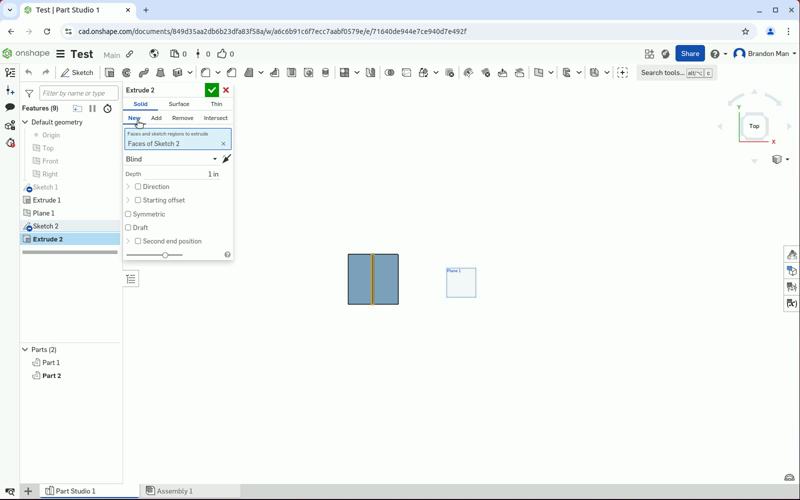
key(tab, 4)
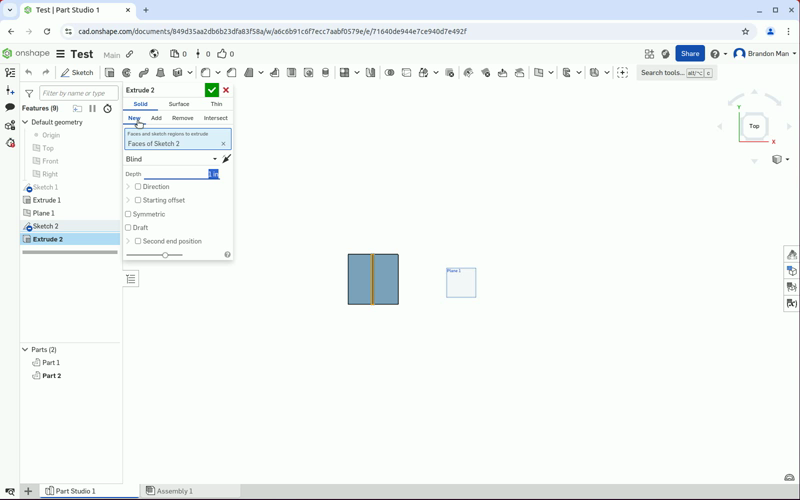
text(4.092)
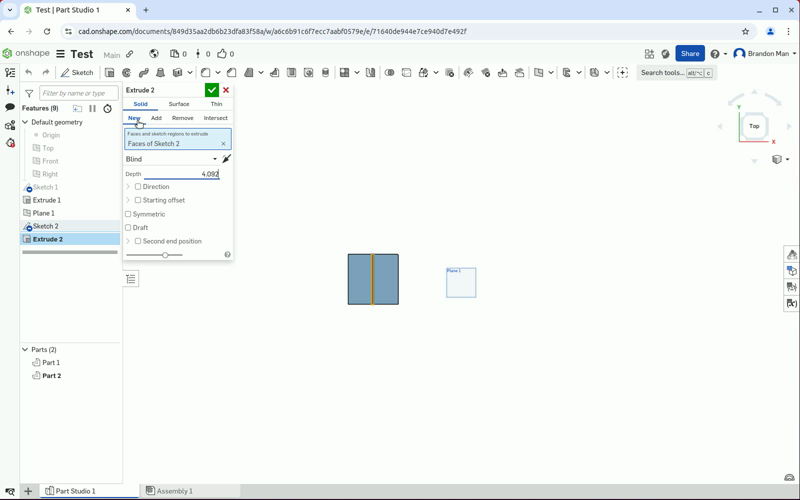
key(enter)
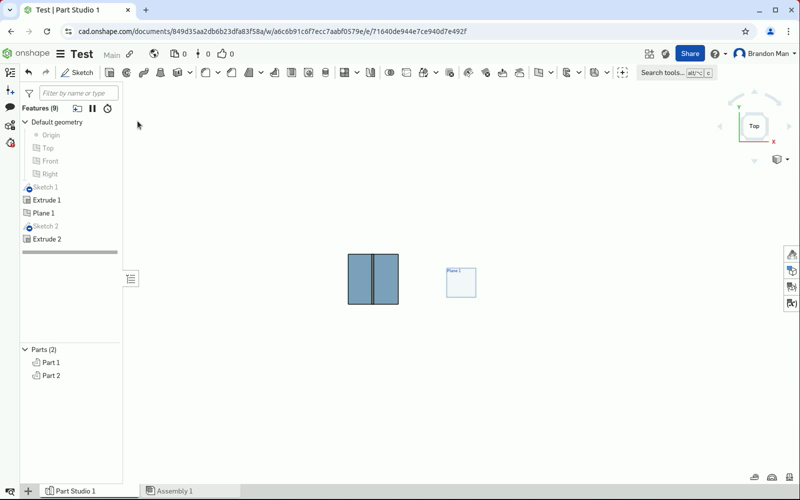
key(shift+h)
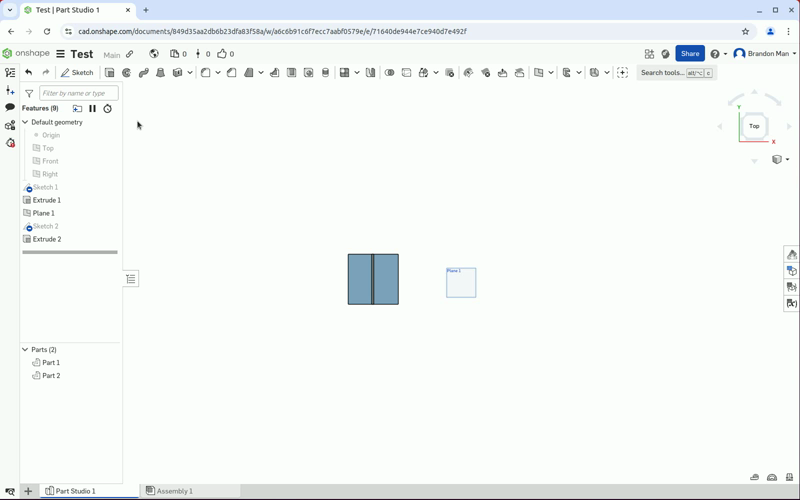
key(shift+h)
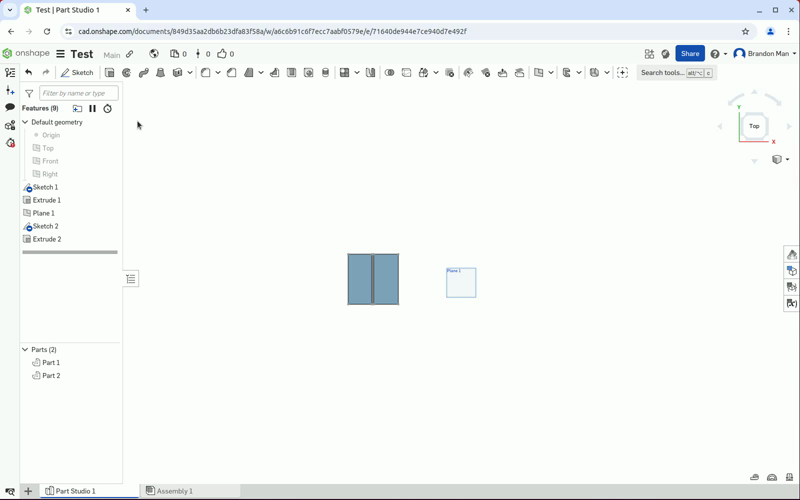
key(shift+7)
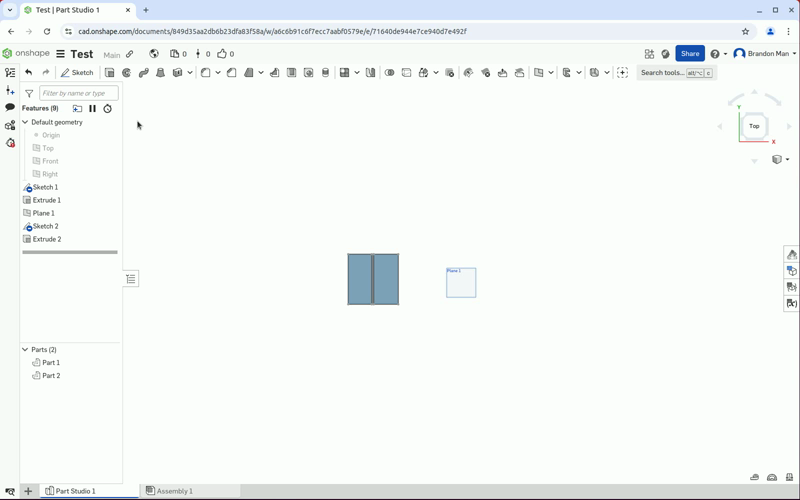
key(up, 3)
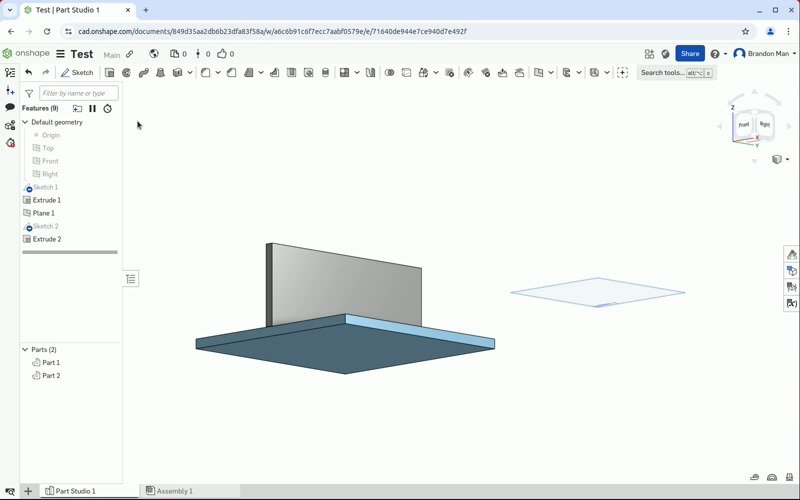
key(left, 3)
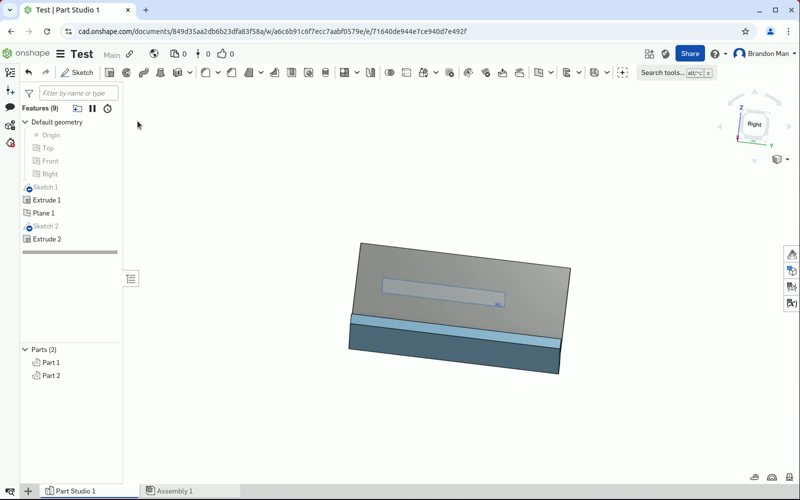
key(right, 3)
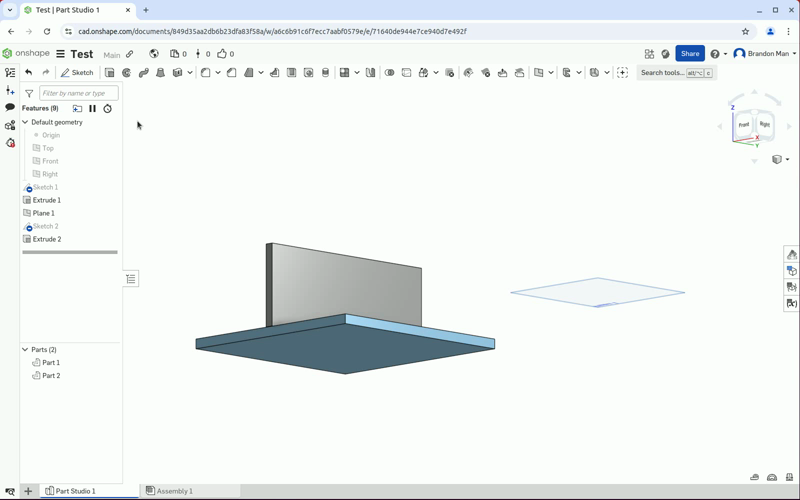
key(down, 3)
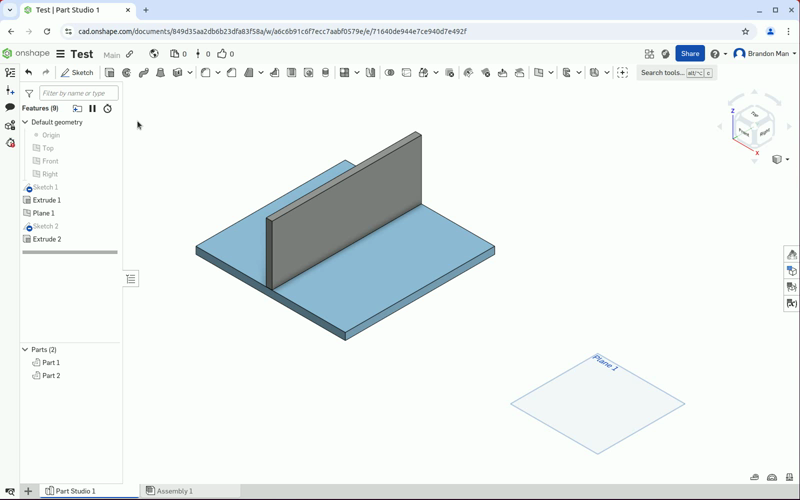
mouse_move(73, 189)
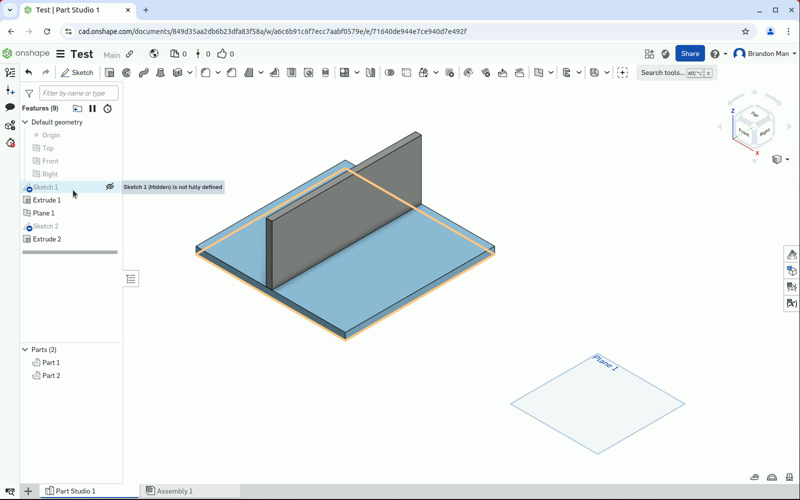
click(73, 189)